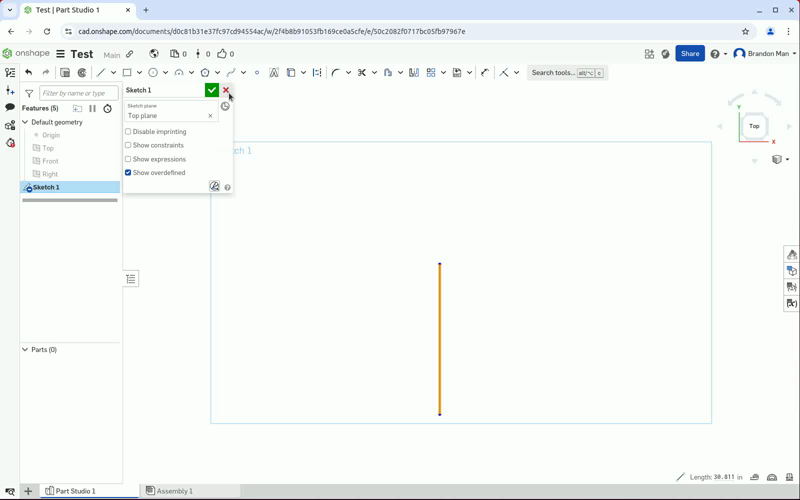
key(shift+h)
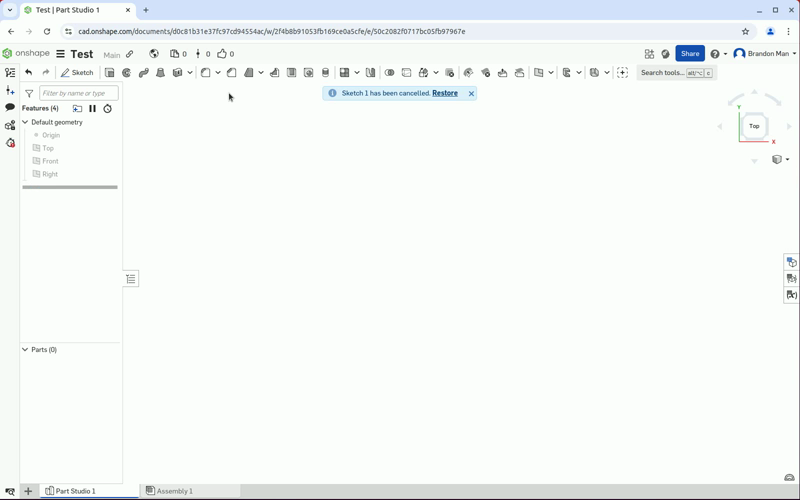
mouse_move(73, 352)
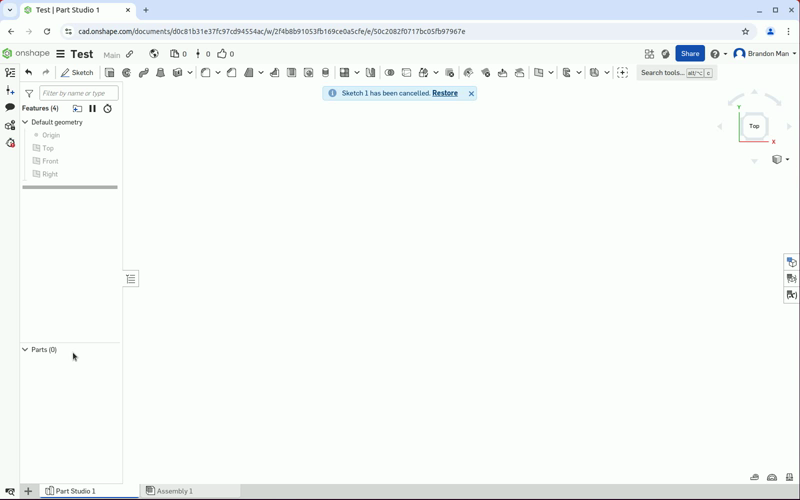
key(y)
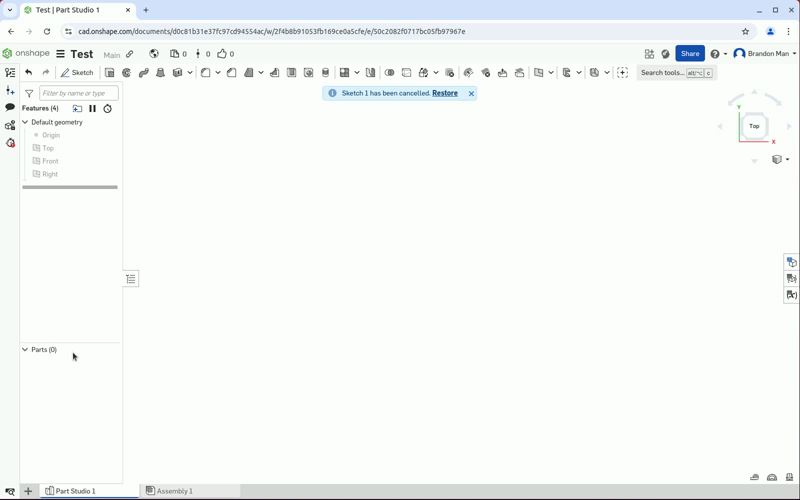
key(shift+p)
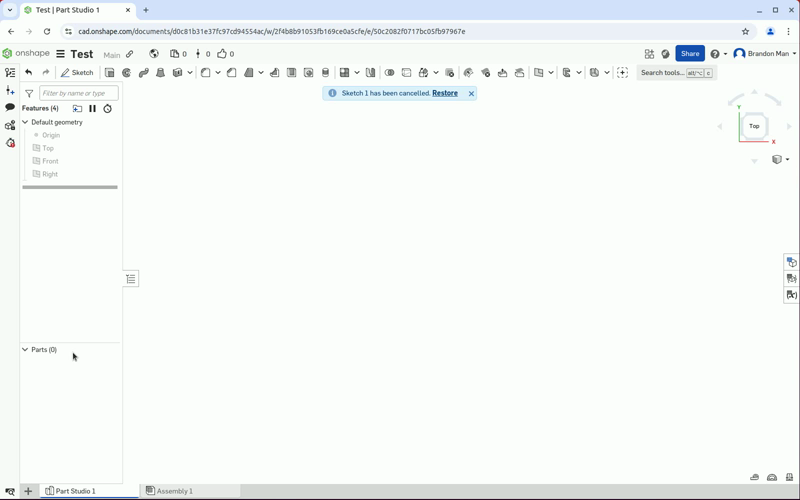
key(space)
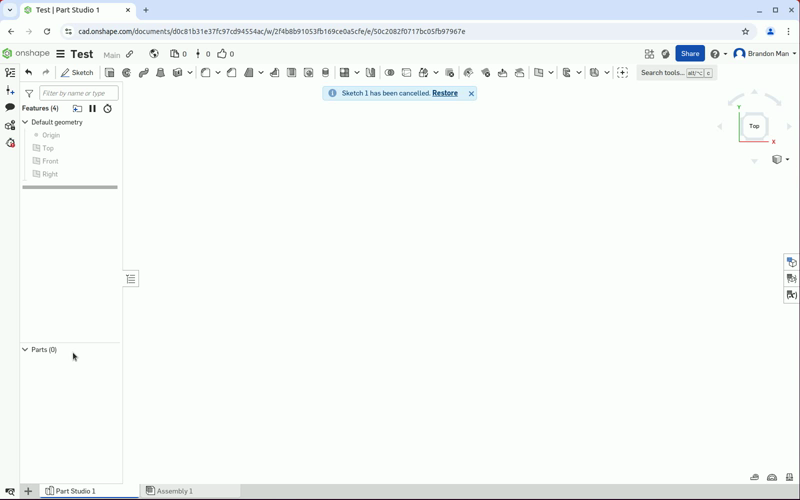
key_down(shift)
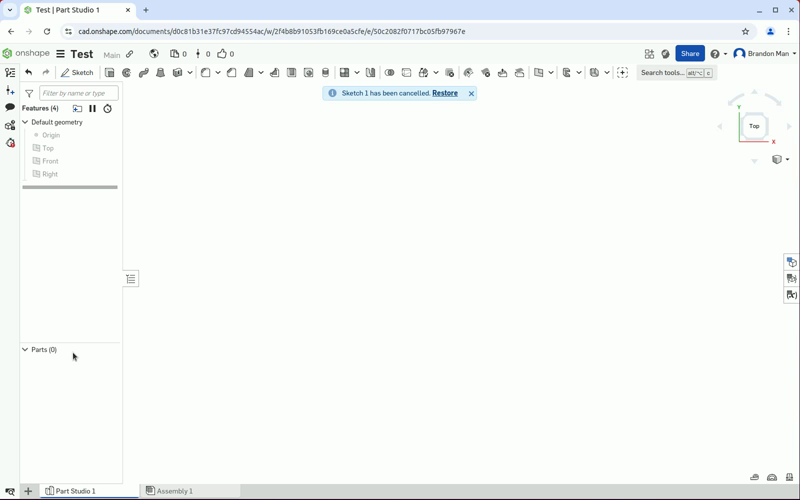
key(up)
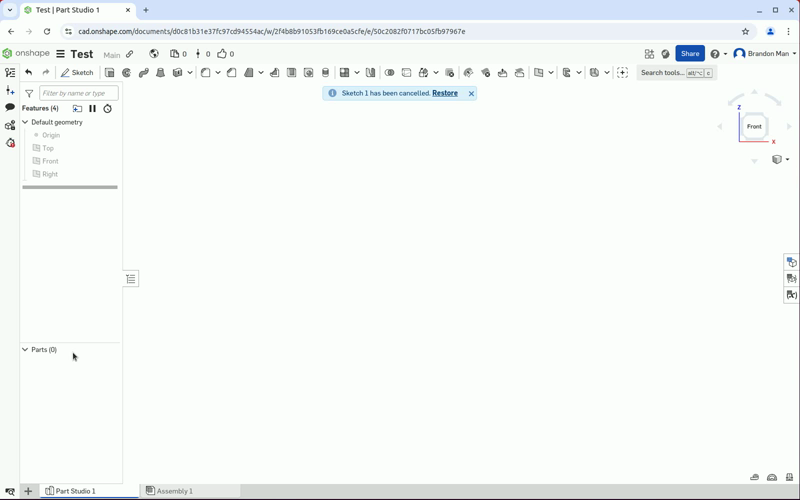
key_up(shift)
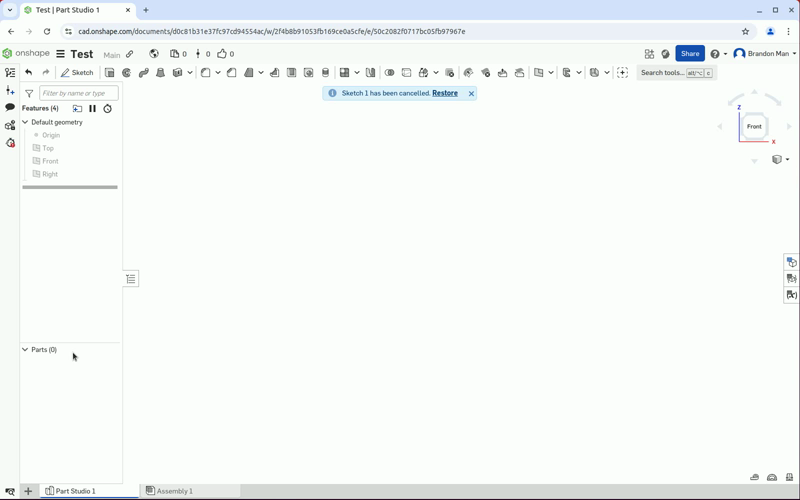
mouse_move(73, 352)
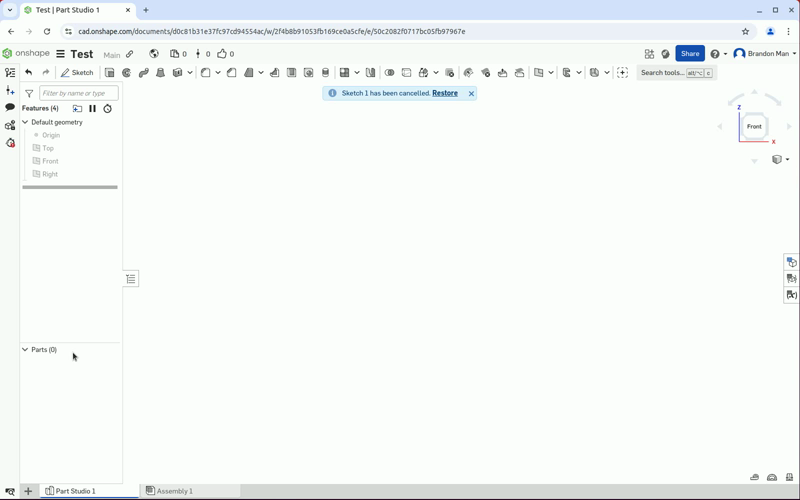
key(shift+y)
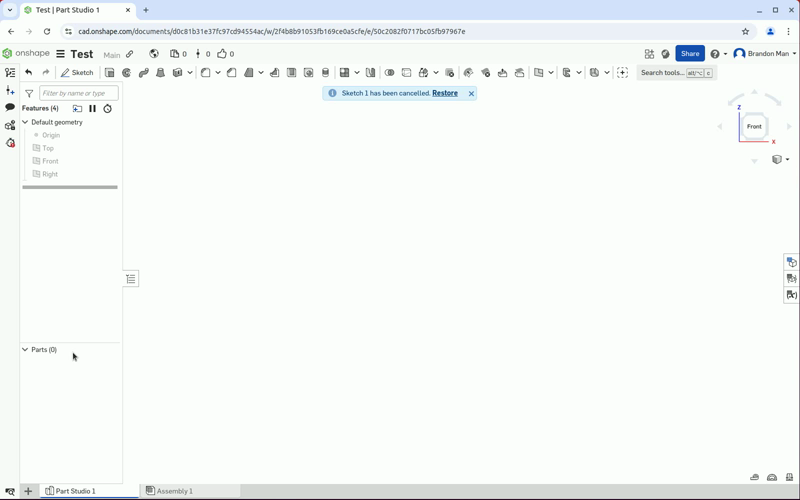
key(shift+s)
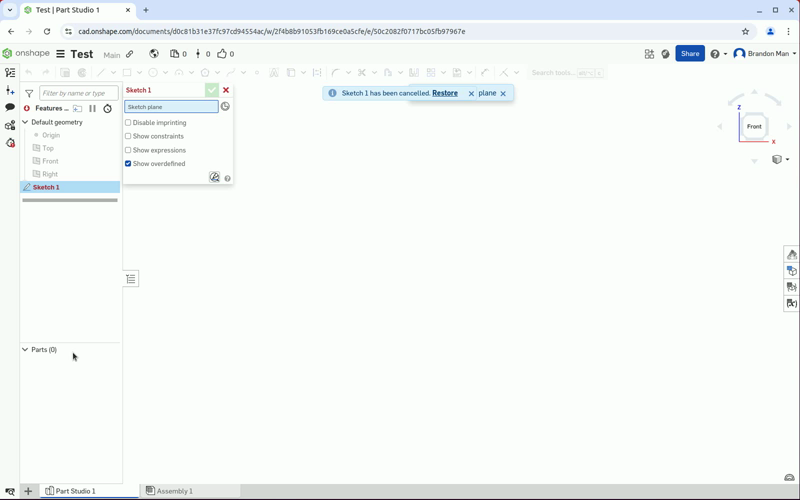
mouse_move(73, 163)
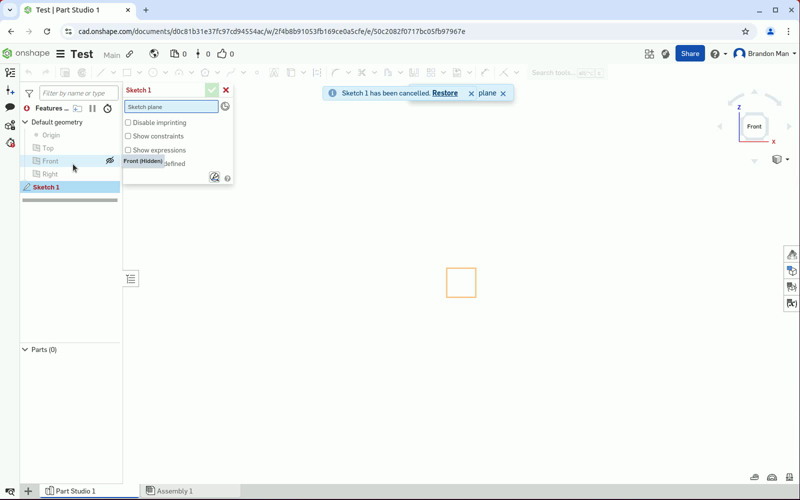
click(73, 163)
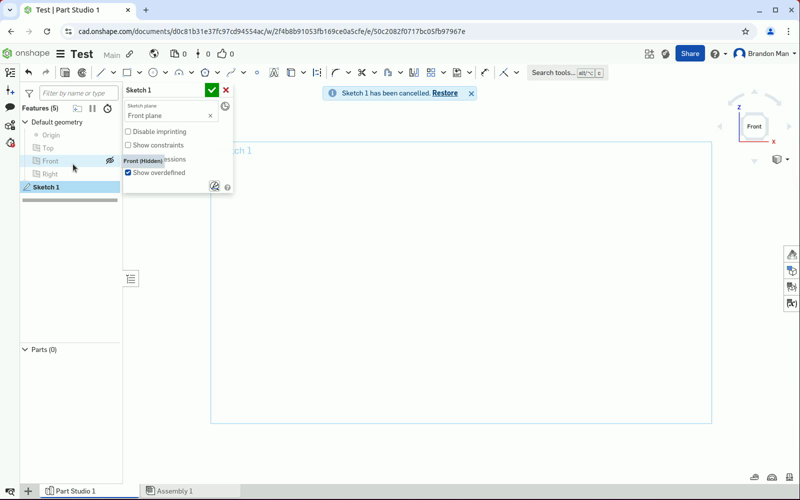
mouse_move(73, 352)
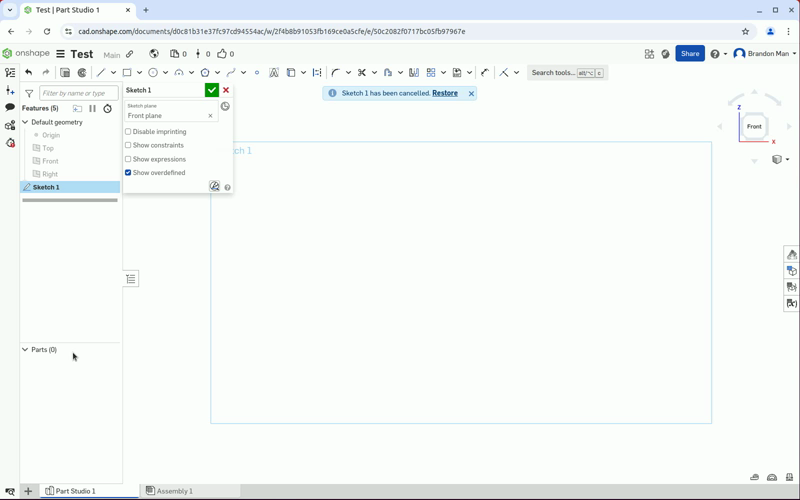
key(y)
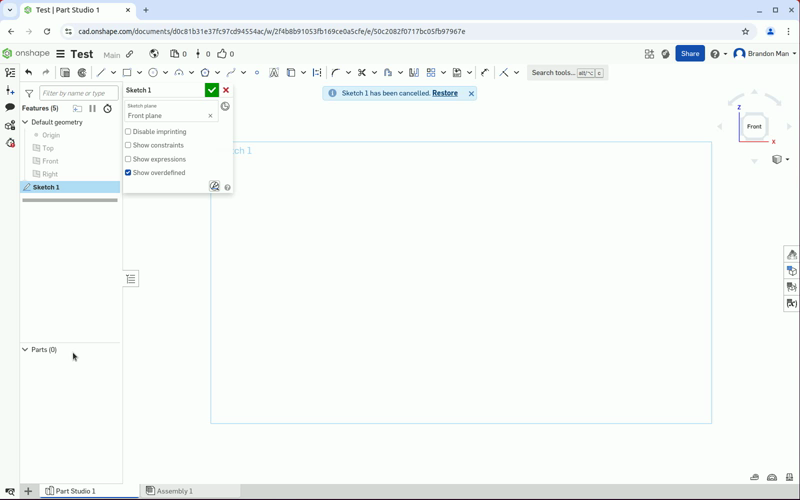
key(l)
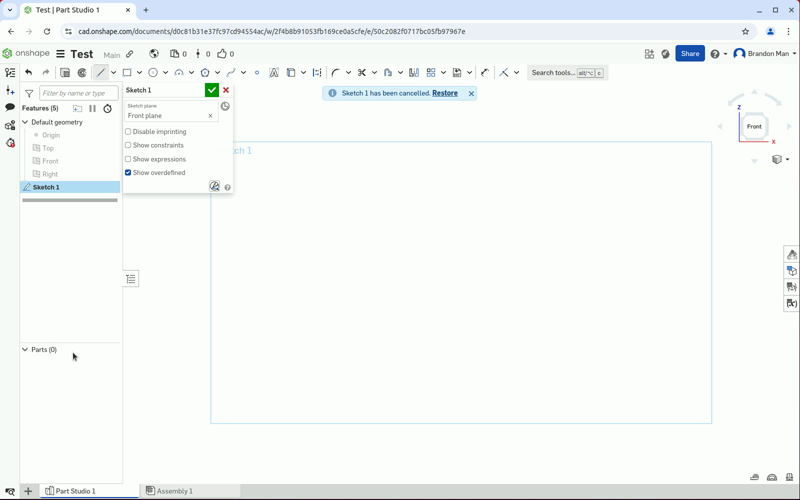
key_down(shift)
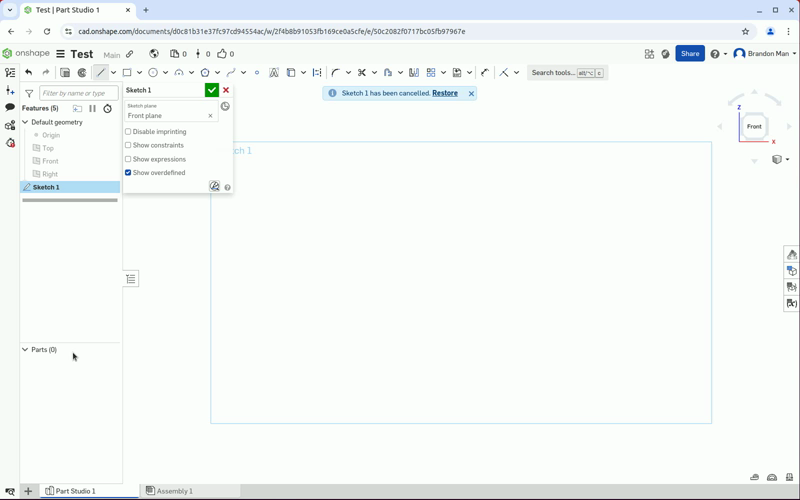
mouse_move(382, 315)
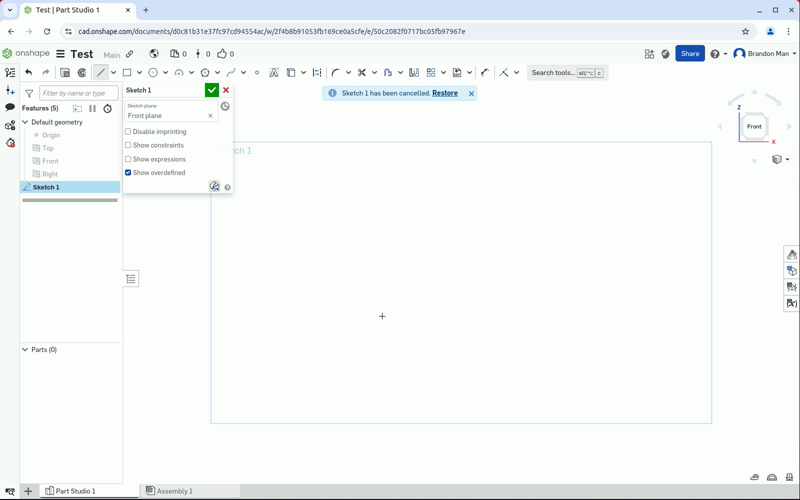
click(382, 315)
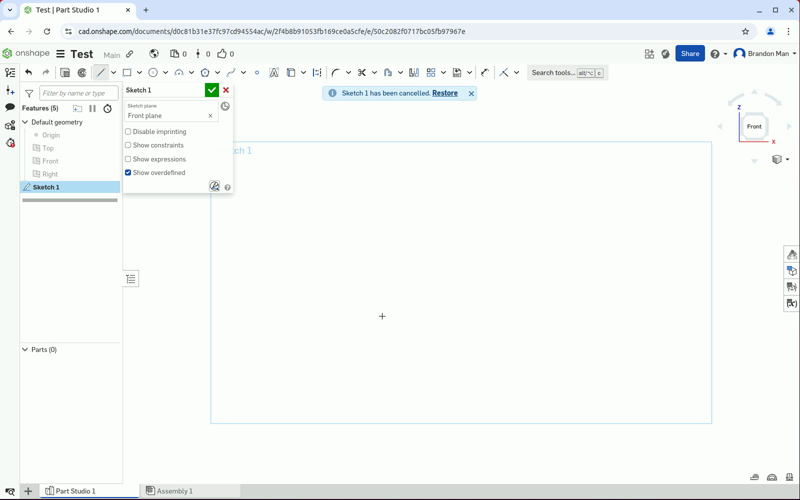
key_up(shift)
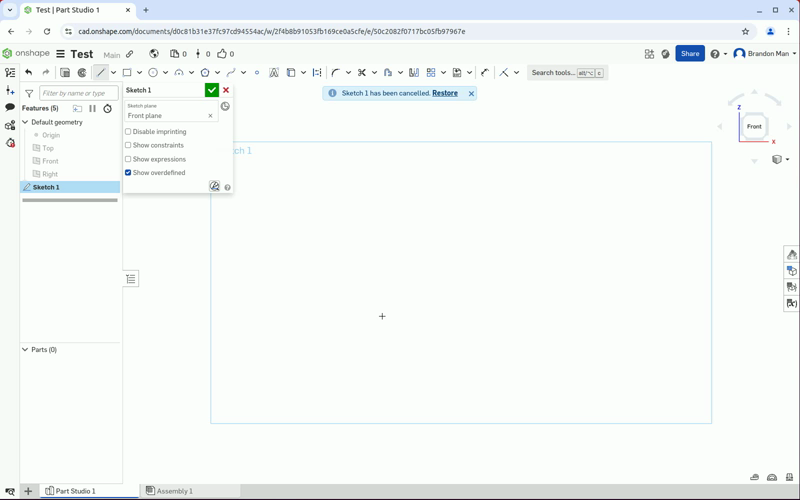
key_down(shift)
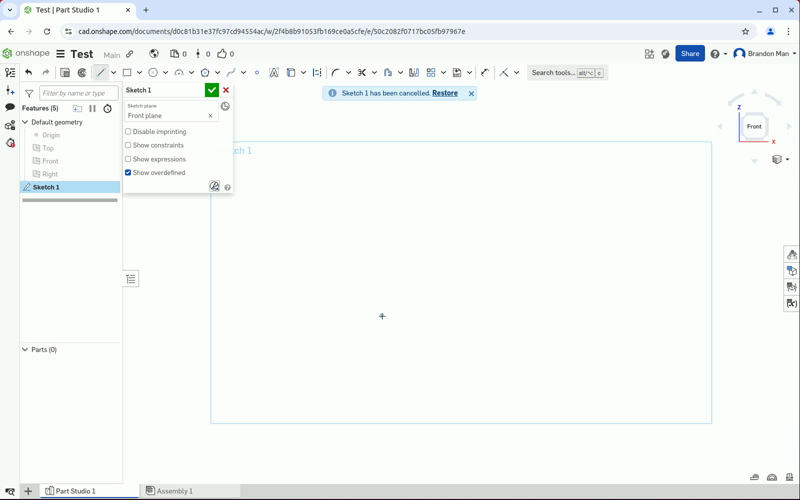
mouse_move(520, 308)
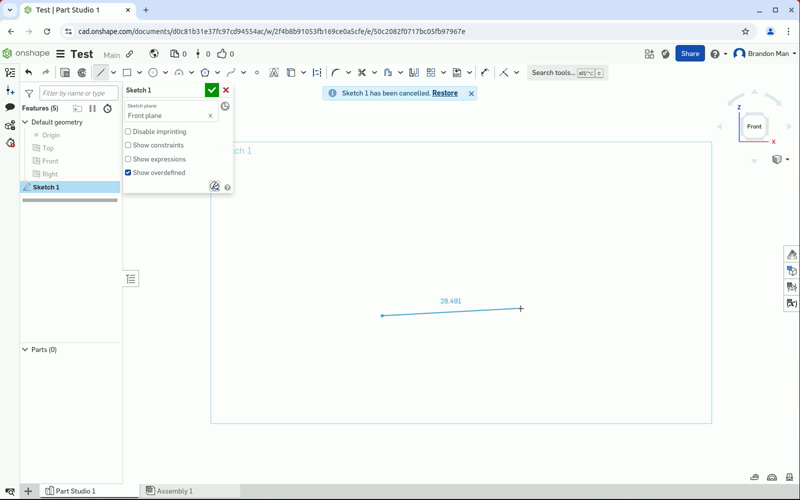
click(520, 308)
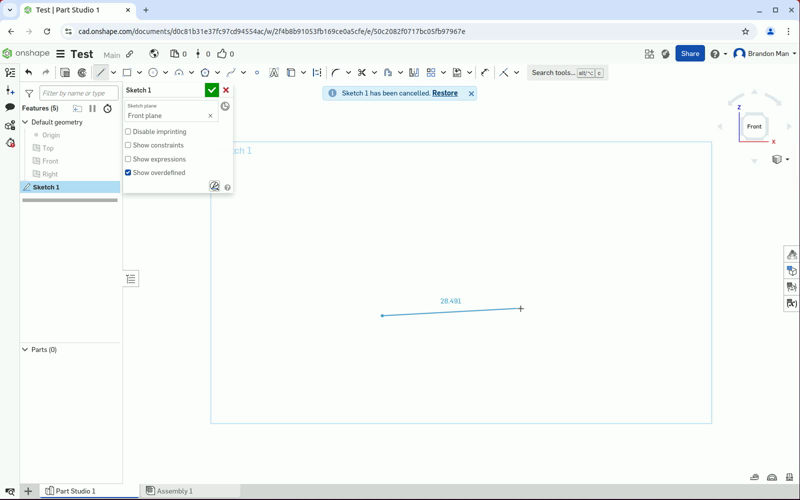
key_up(shift)
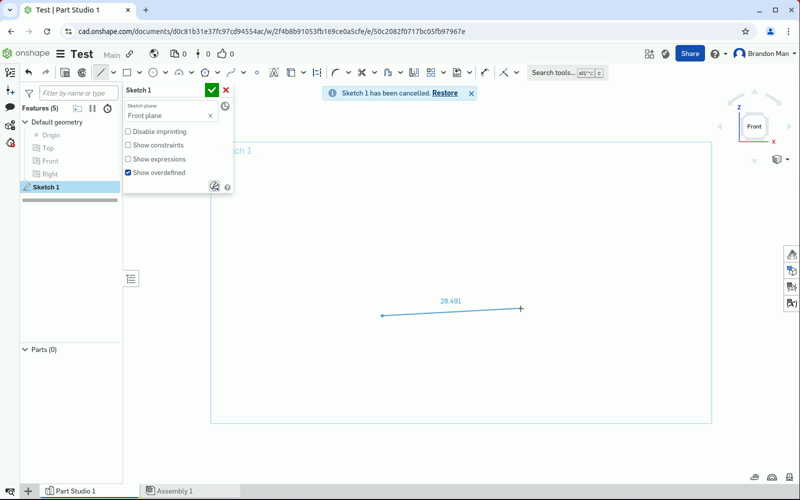
key(esc)
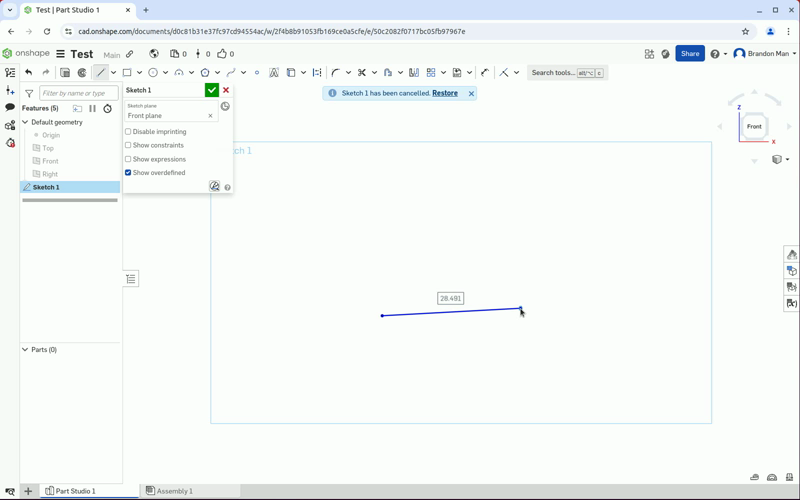
key(a)
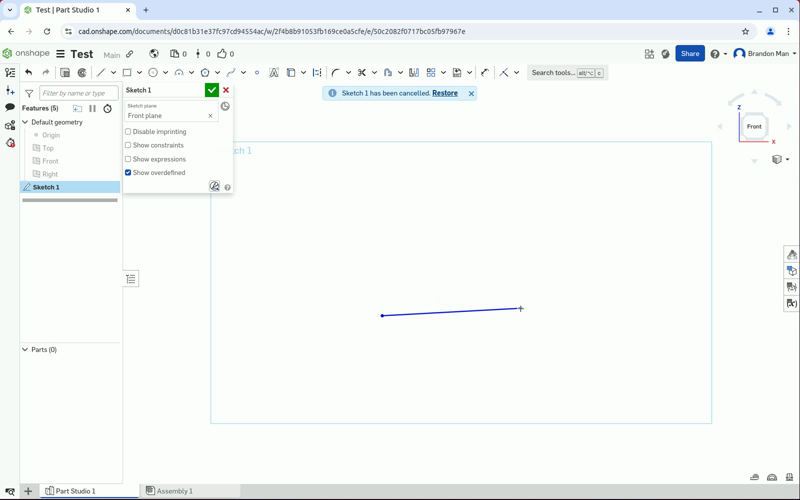
mouse_move(520, 308)
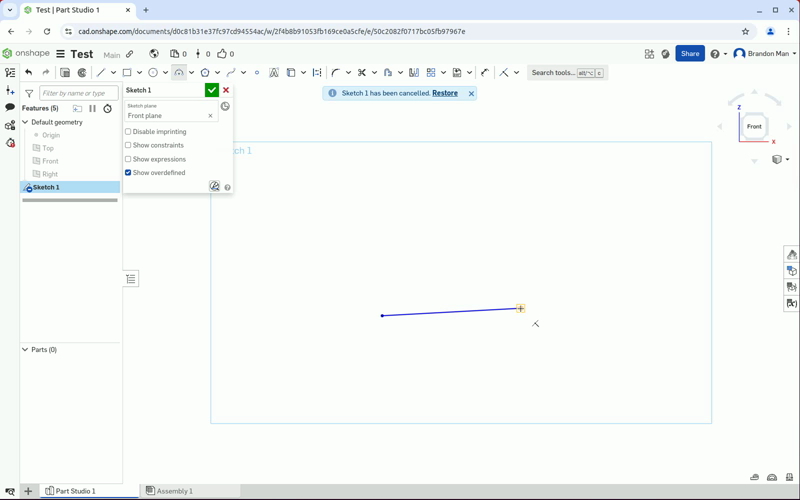
click(520, 308)
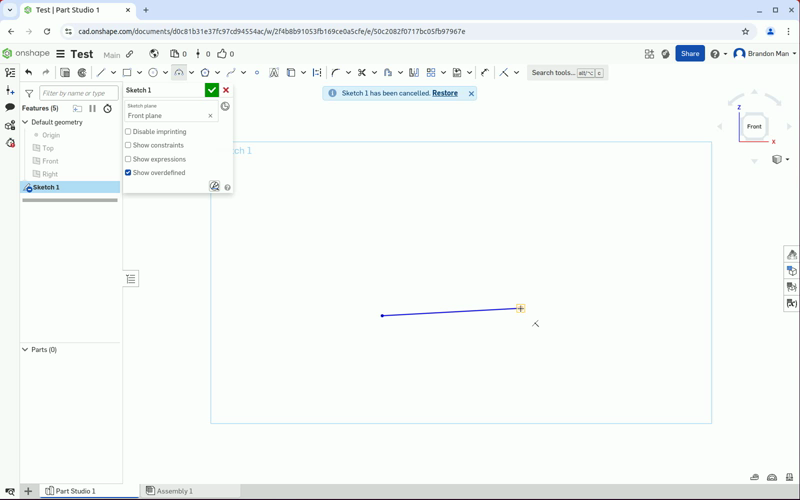
key_down(shift)
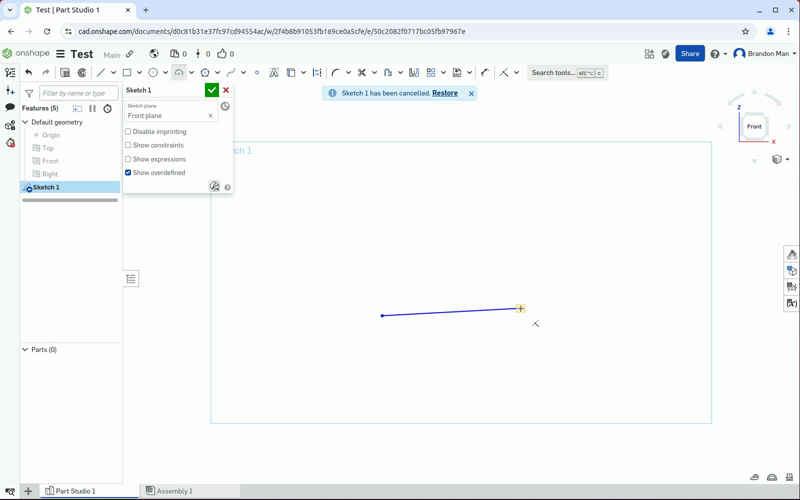
mouse_move(520, 257)
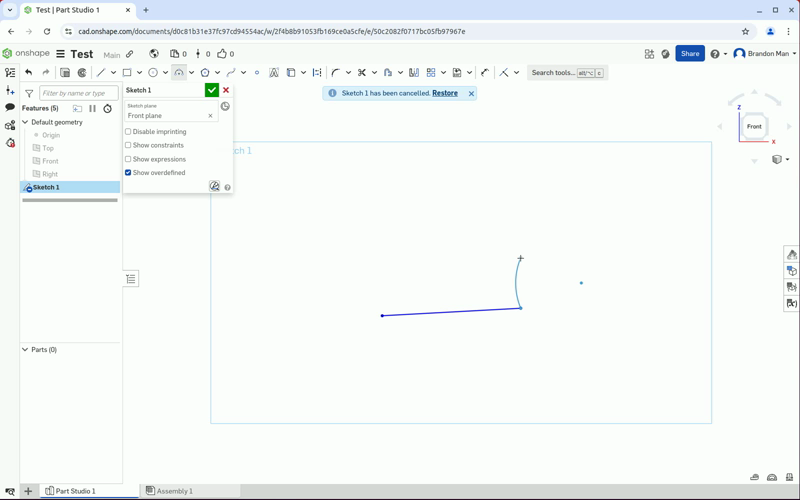
click(520, 257)
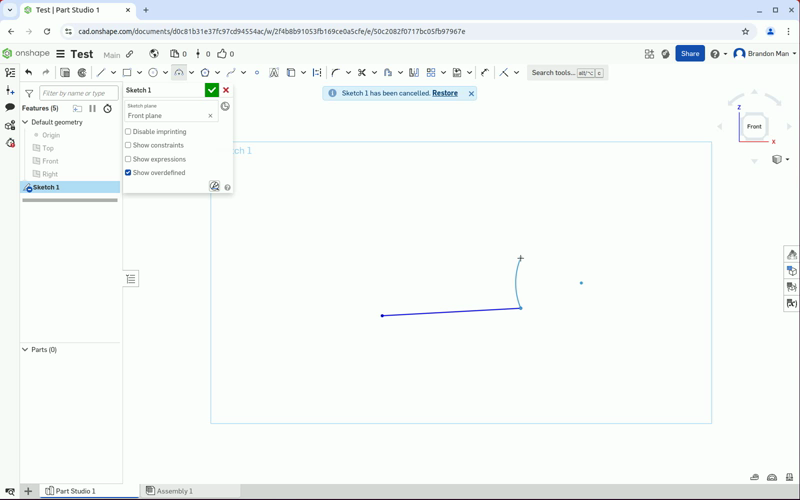
mouse_move(493, 283)
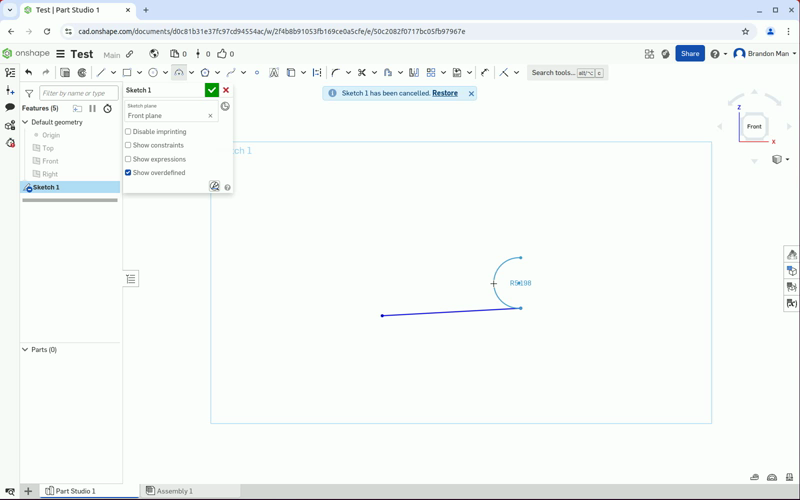
click(493, 283)
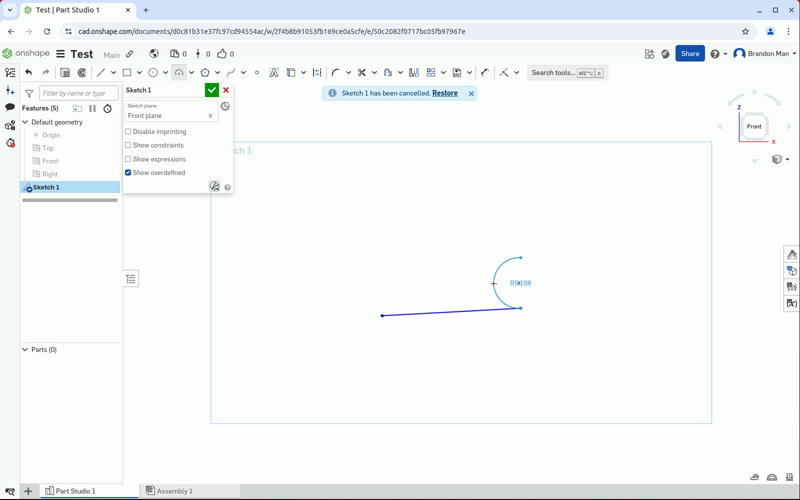
key_up(shift)
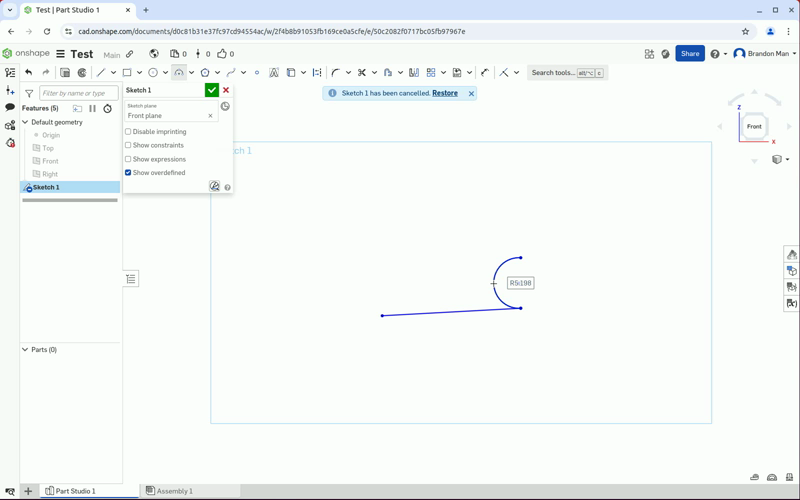
key(esc)
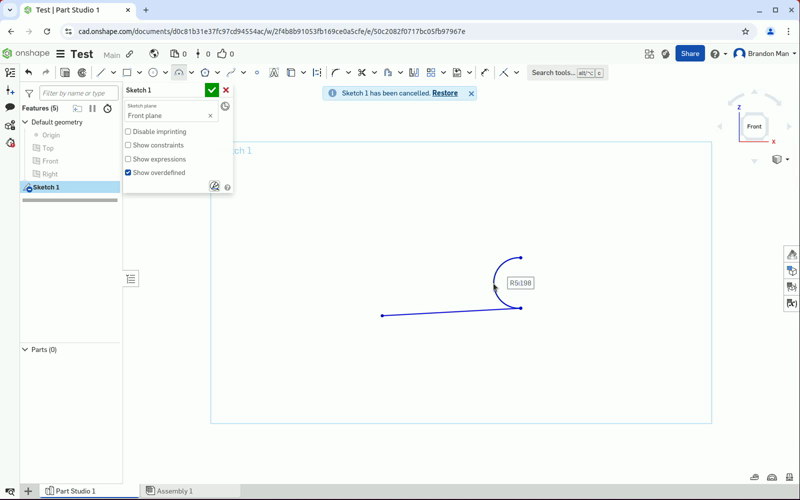
key(l)
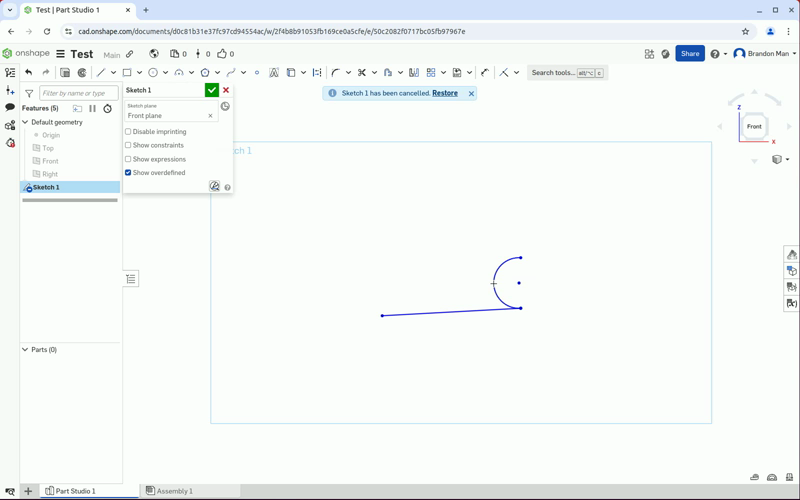
mouse_move(520, 257)
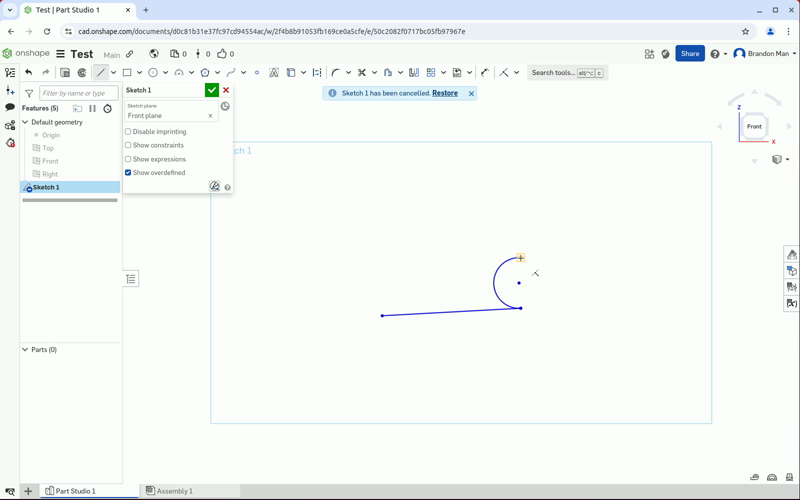
click(520, 257)
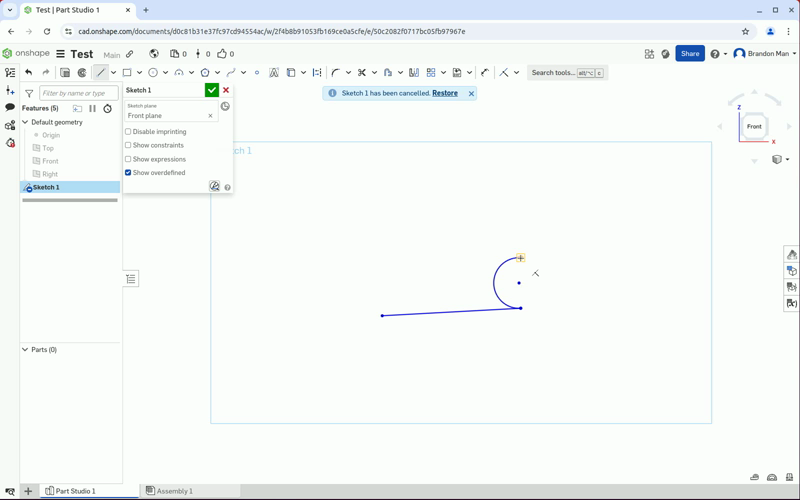
key_down(shift)
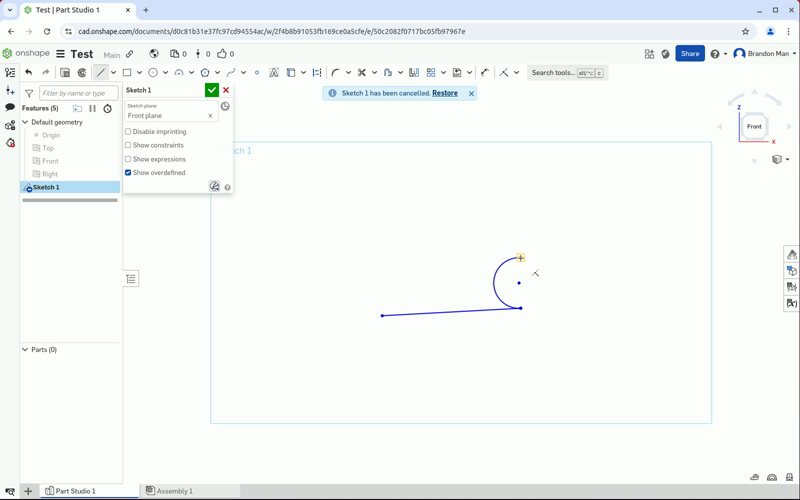
mouse_move(382, 250)
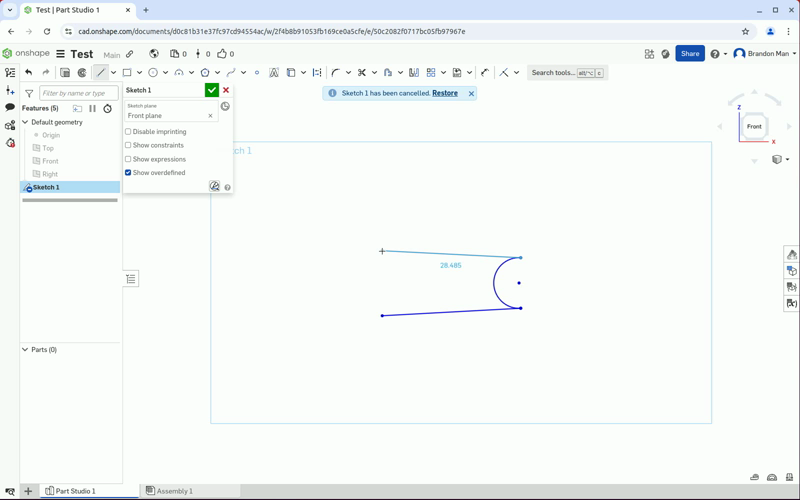
click(382, 250)
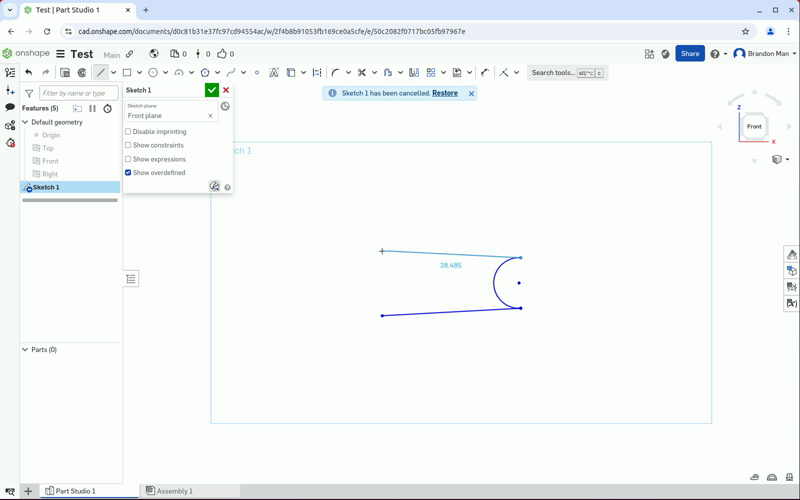
key_up(shift)
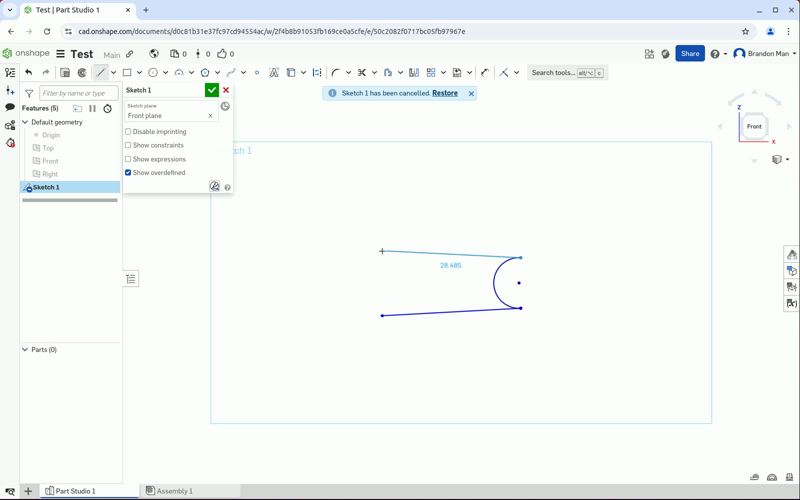
key(esc)
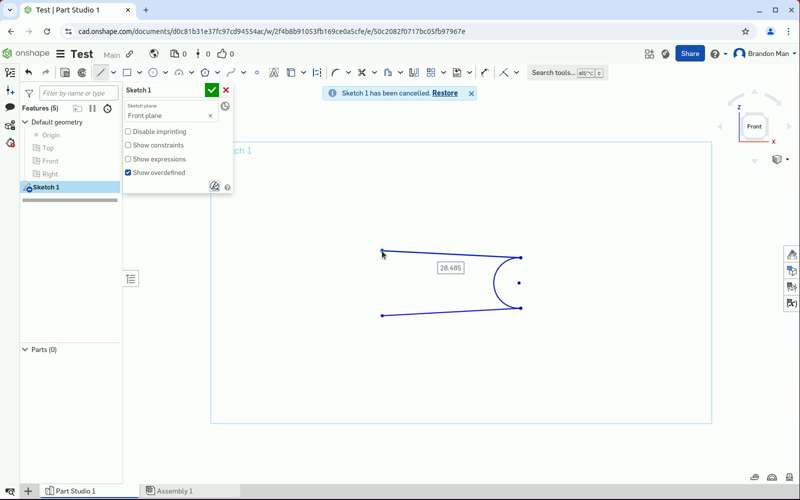
key(a)
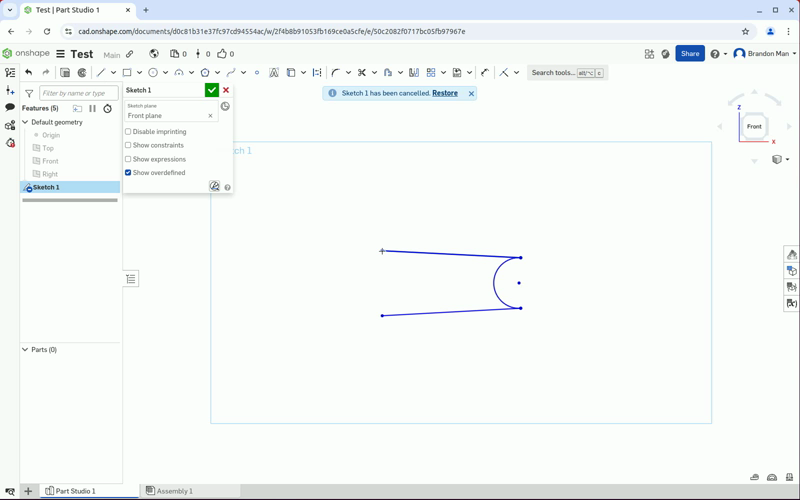
mouse_move(382, 250)
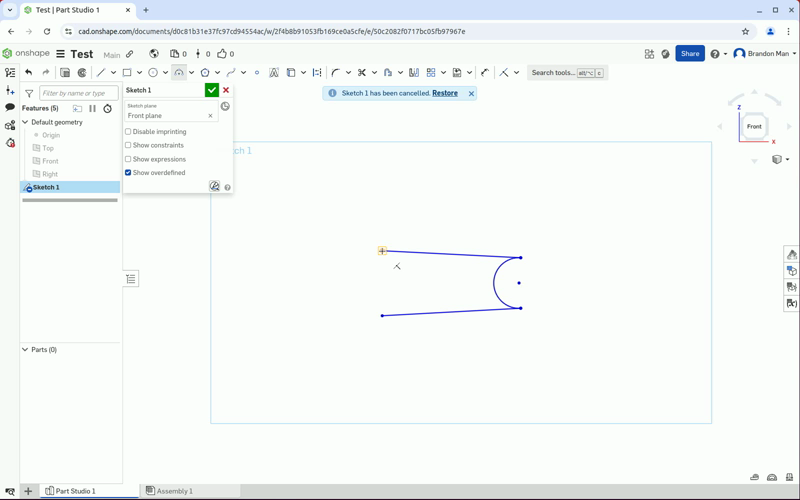
click(382, 250)
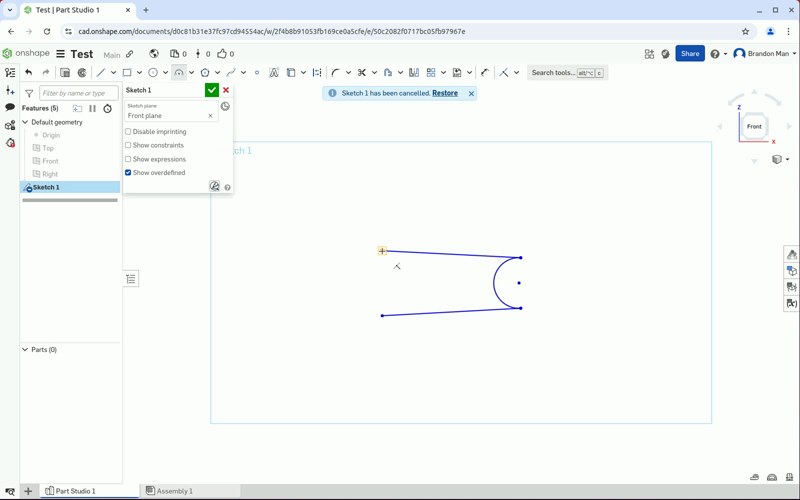
mouse_move(382, 315)
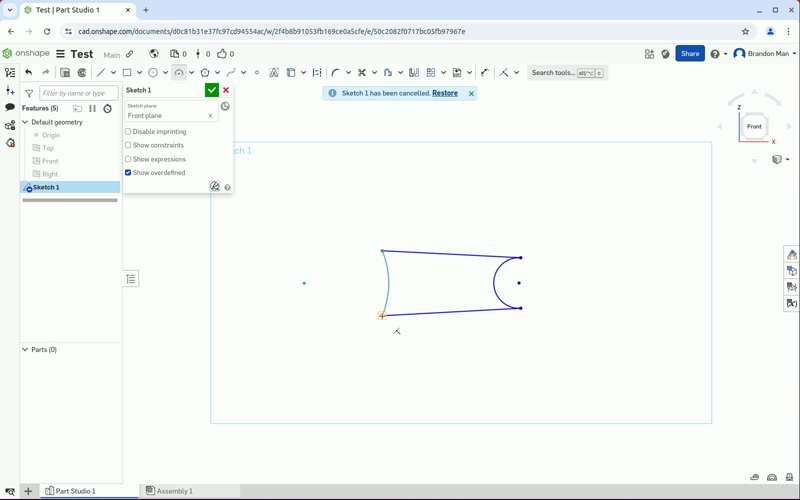
click(382, 315)
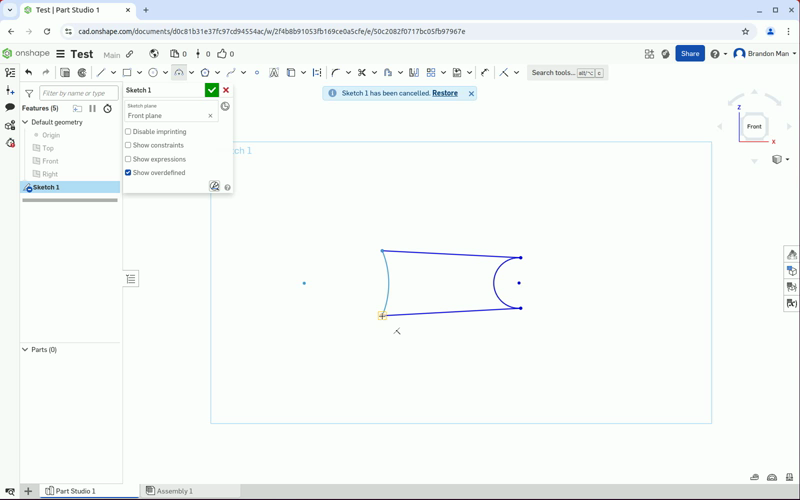
key_down(shift)
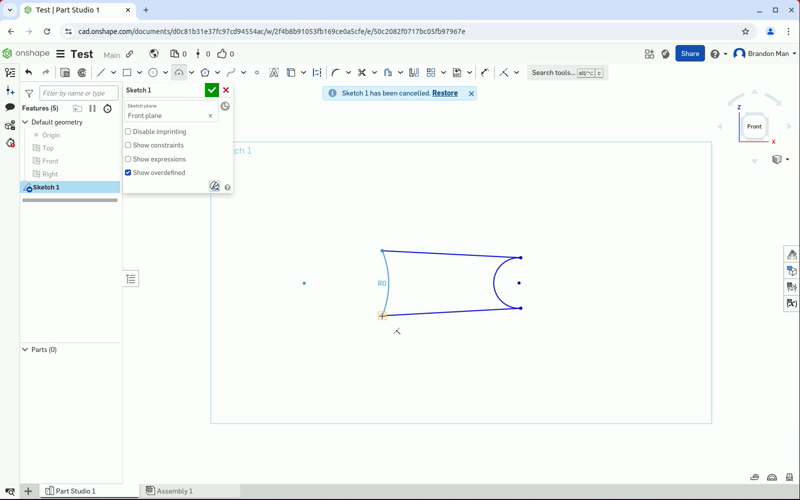
mouse_move(413, 283)
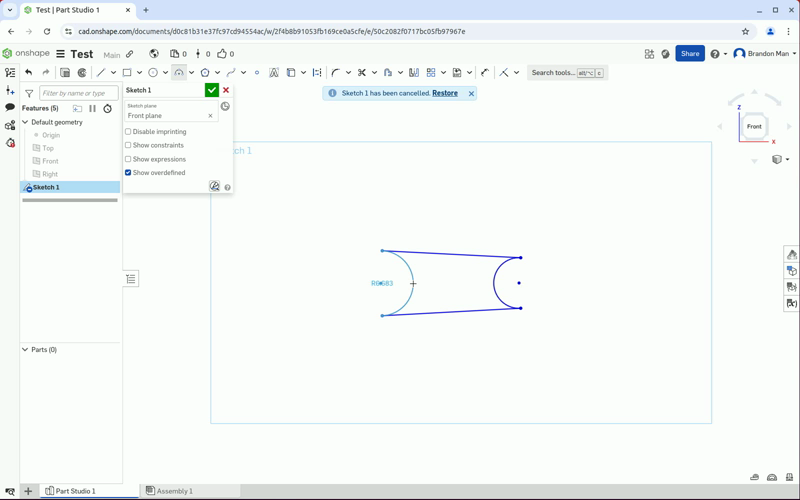
click(413, 283)
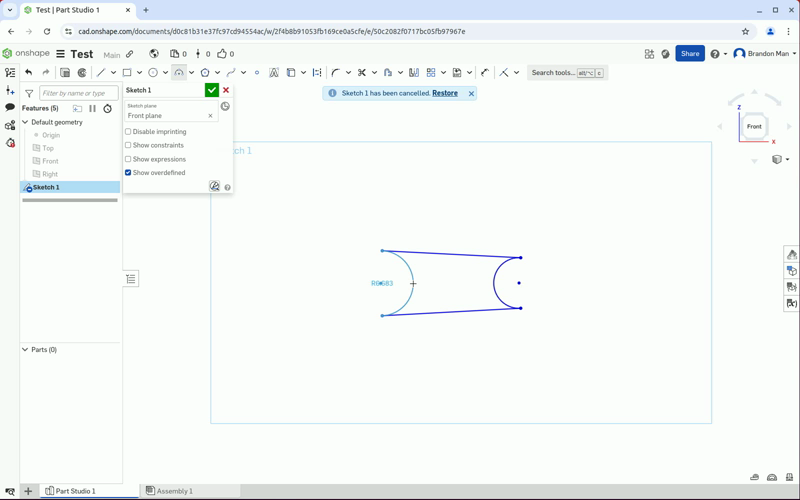
key_up(shift)
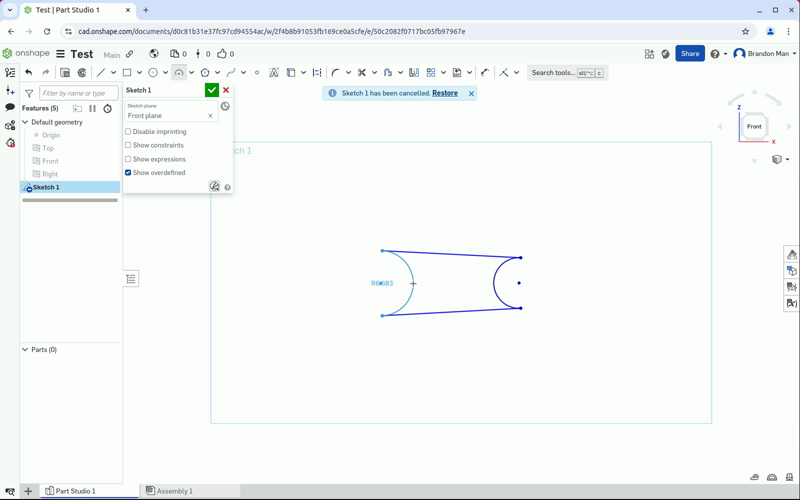
key(esc)
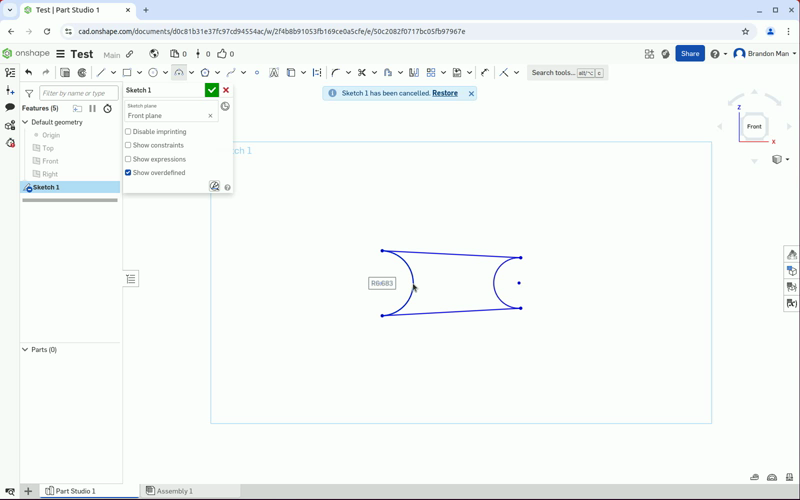
mouse_move(419, 293)
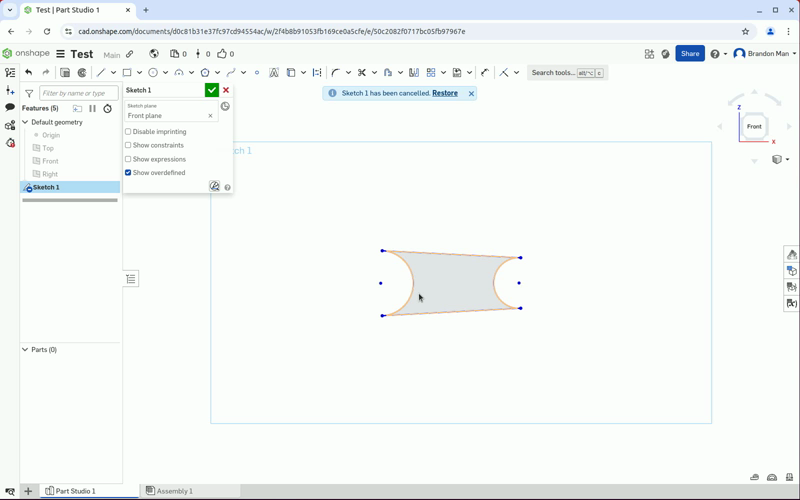
click(419, 293)
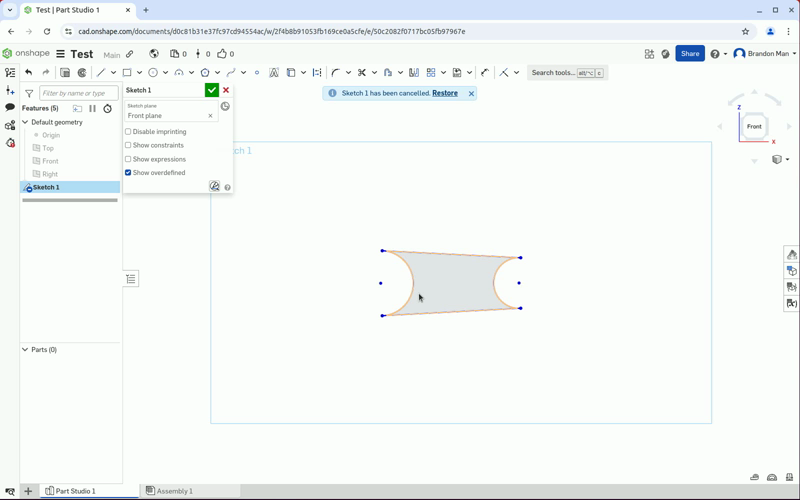
mouse_move(73, 352)
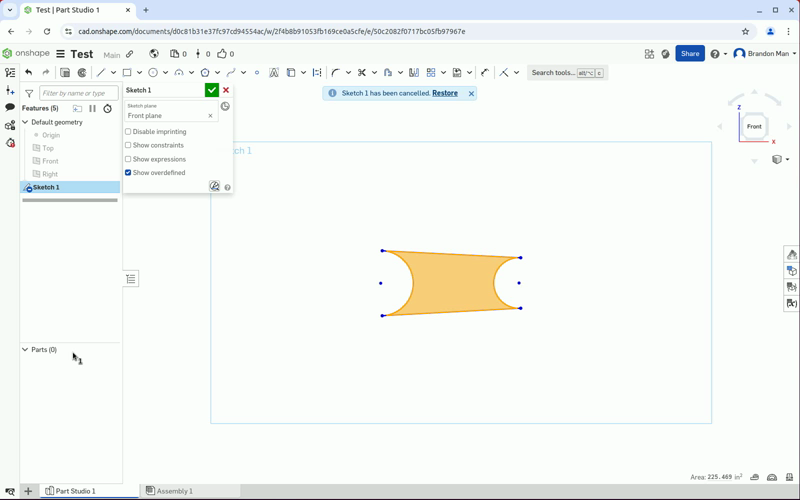
key(shift+y)
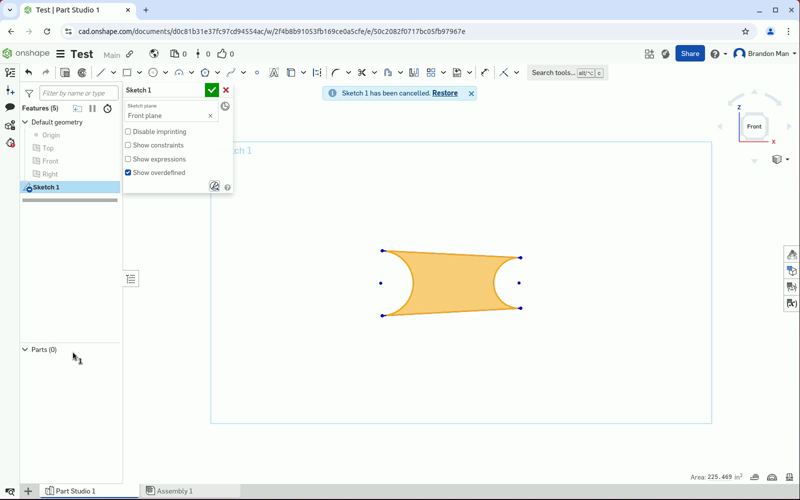
key(shift+e)
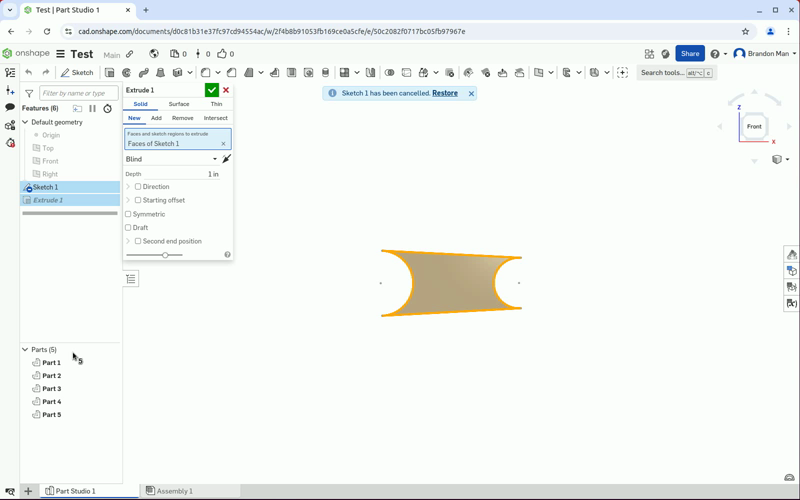
mouse_move(143, 106)
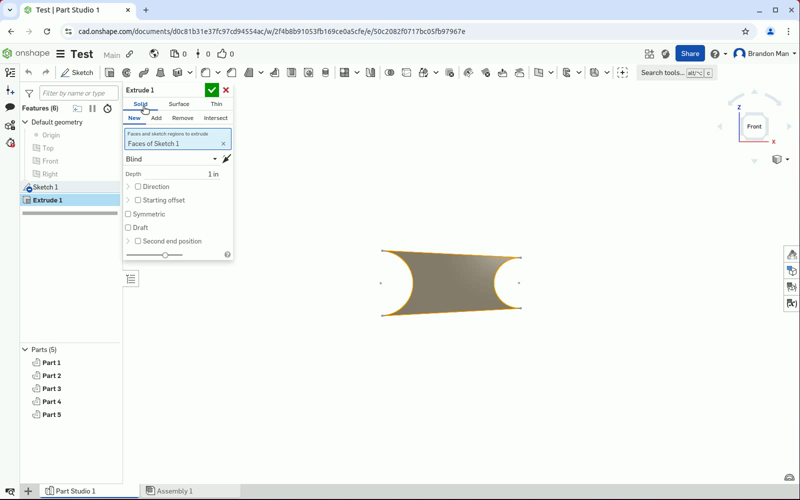
click(143, 106)
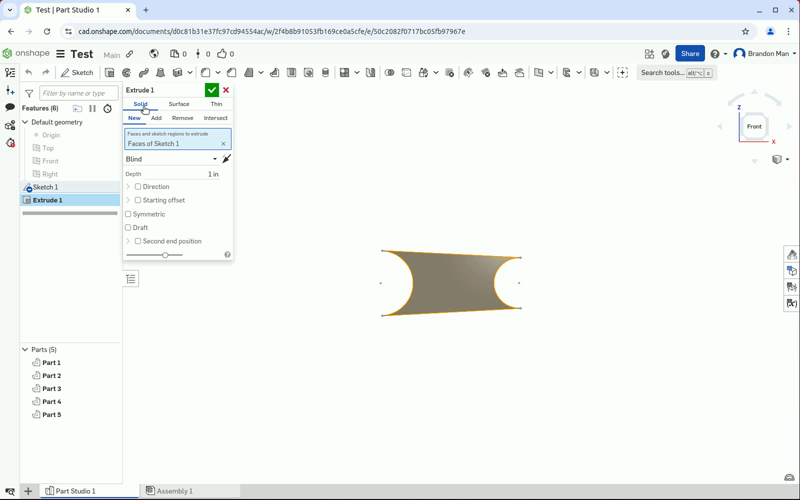
mouse_move(137, 120)
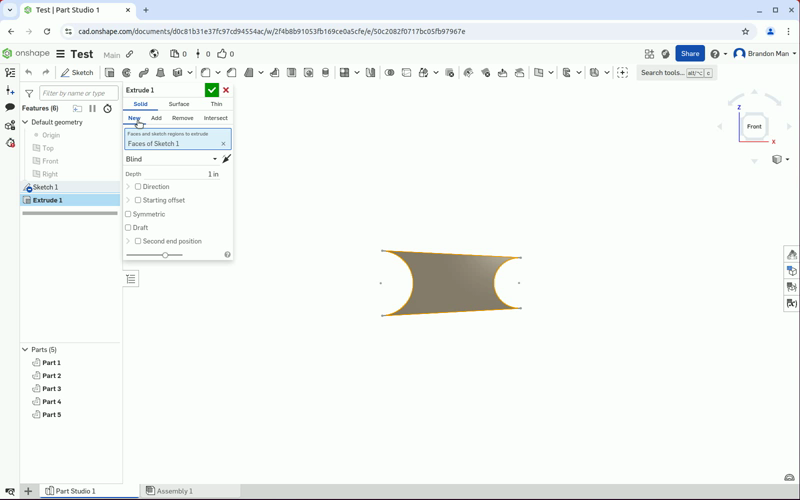
click(137, 120)
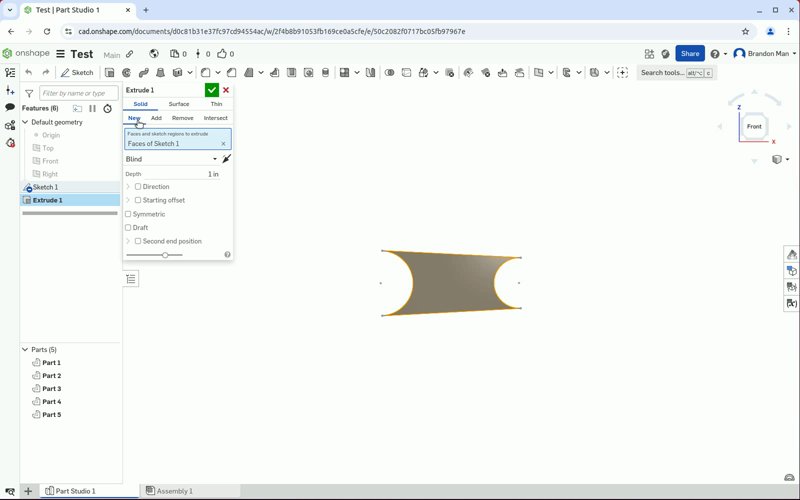
key(tab, 4)
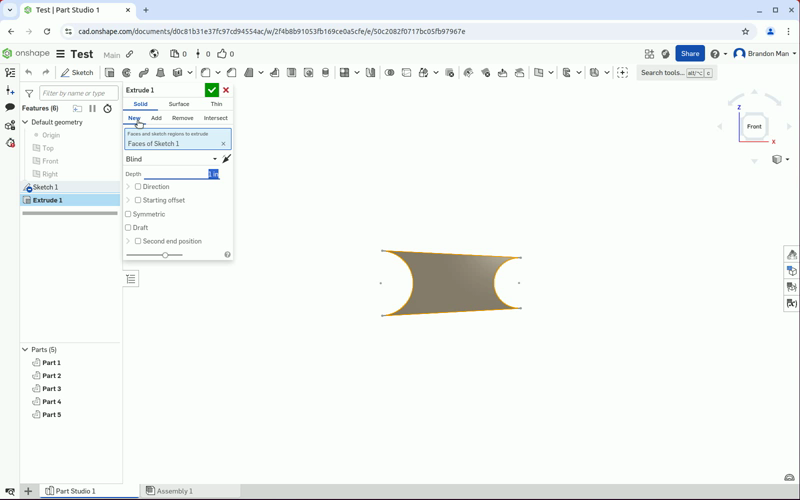
text(2.888)
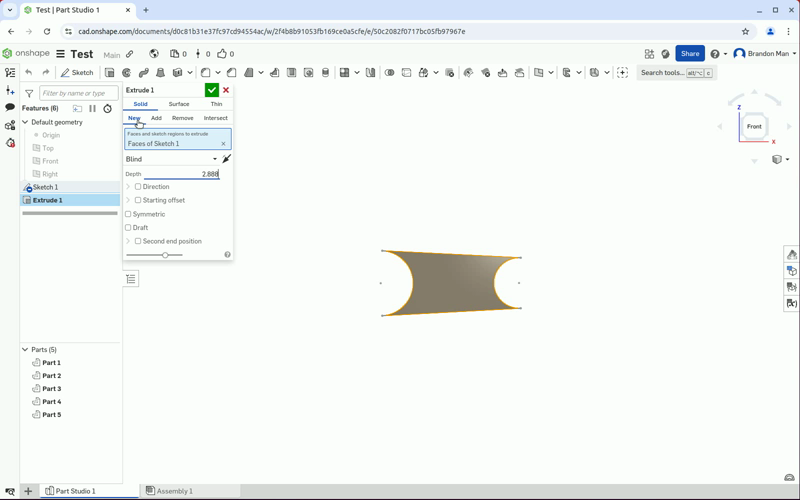
key(tab, 3)
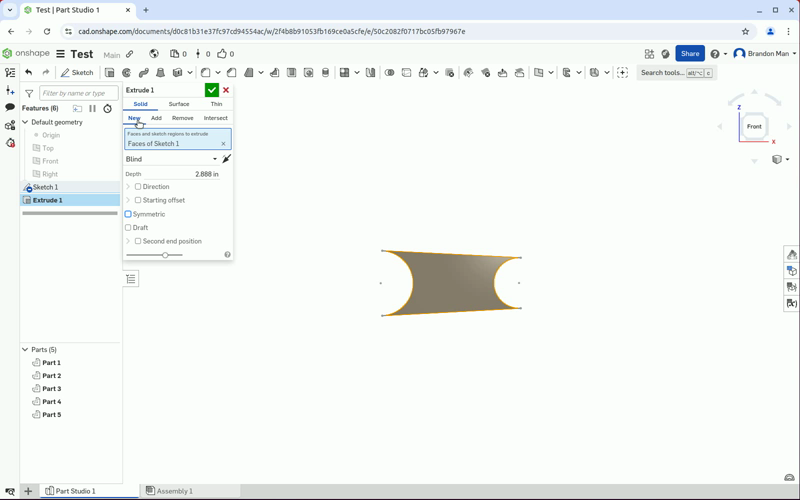
key(space)
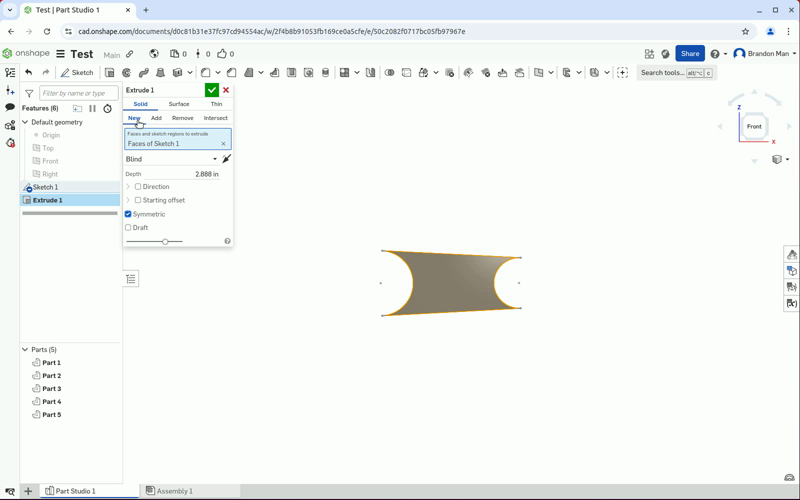
key(enter)
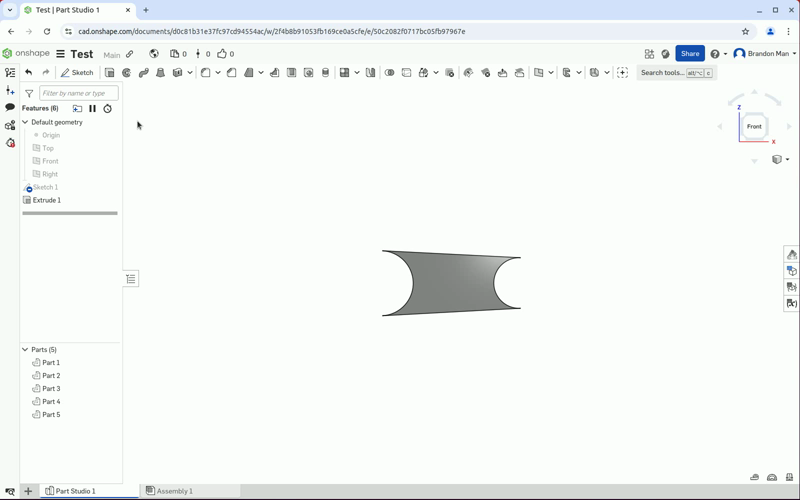
key(shift+h)
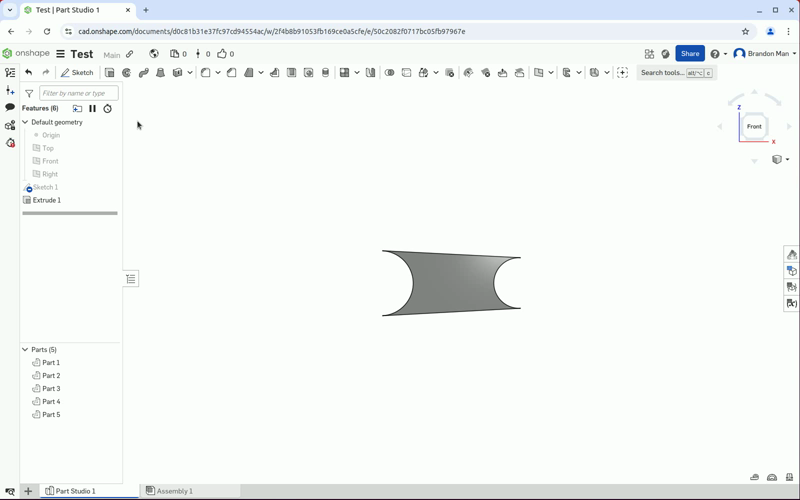
key(shift+h)
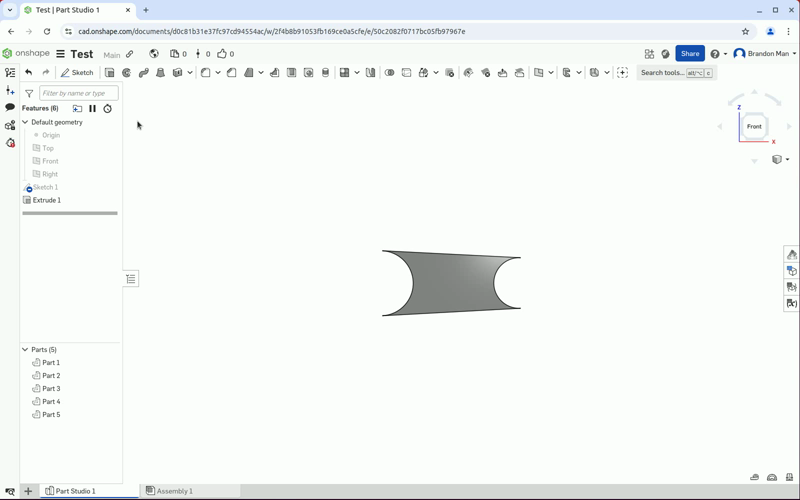
mouse_move(73, 189)
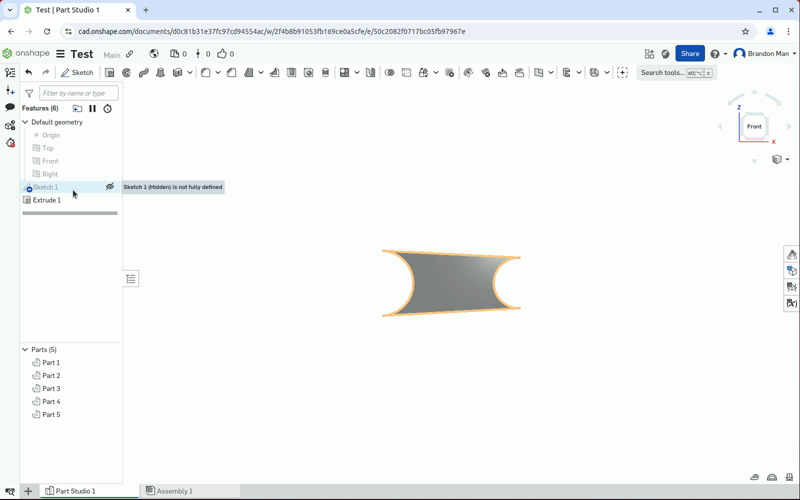
click(73, 189)
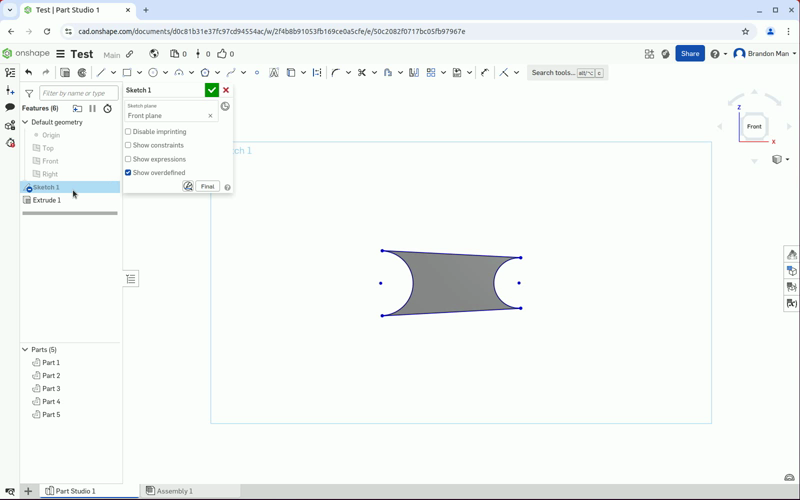
mouse_move(229, 92)
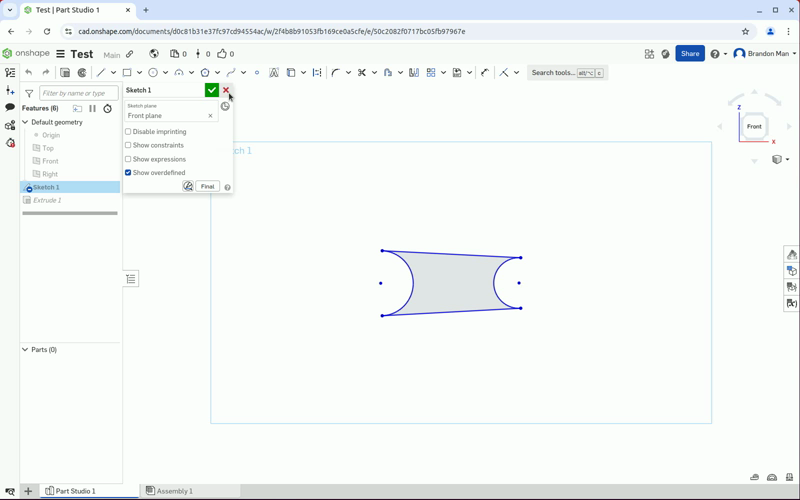
click(229, 92)
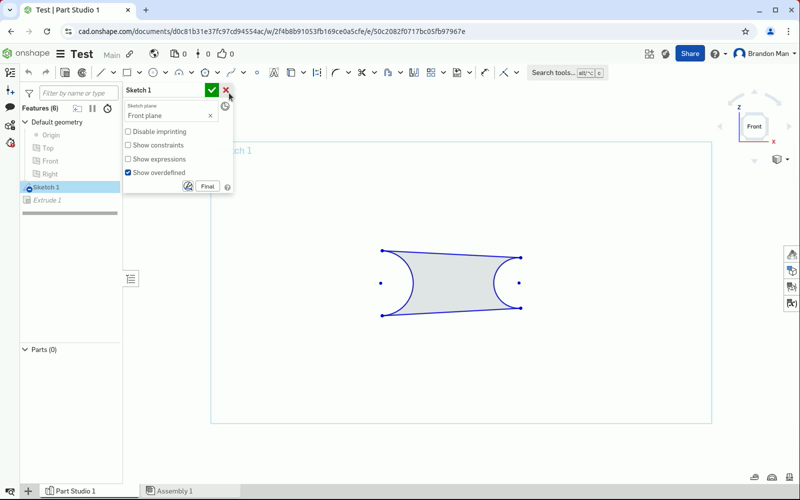
key(shift+s)
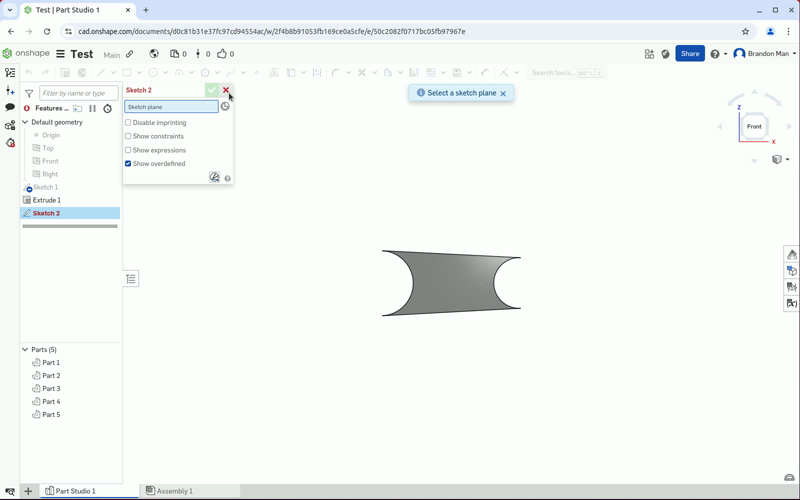
mouse_move(73, 163)
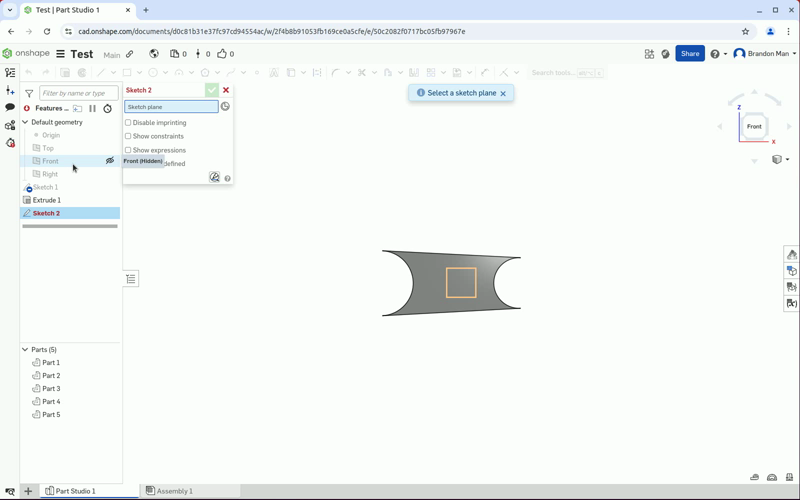
click(73, 163)
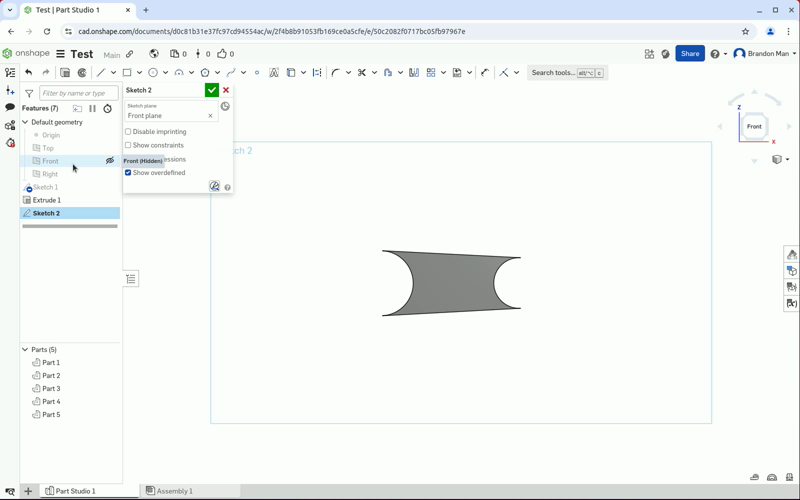
mouse_move(73, 352)
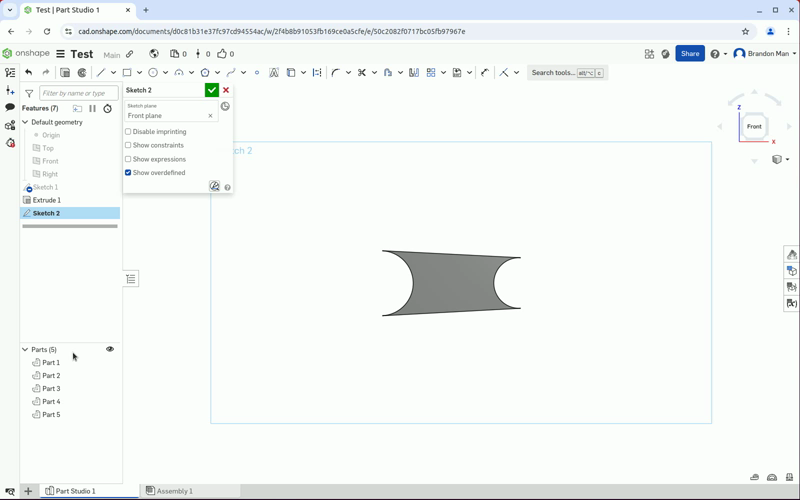
key(y)
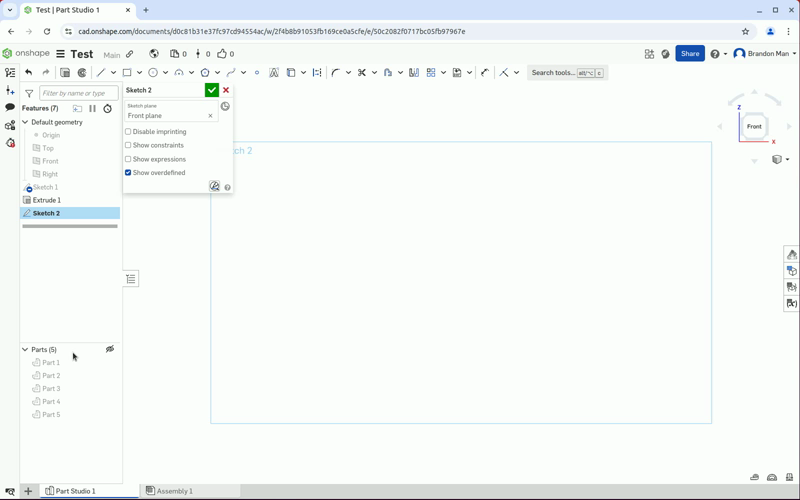
key(c)
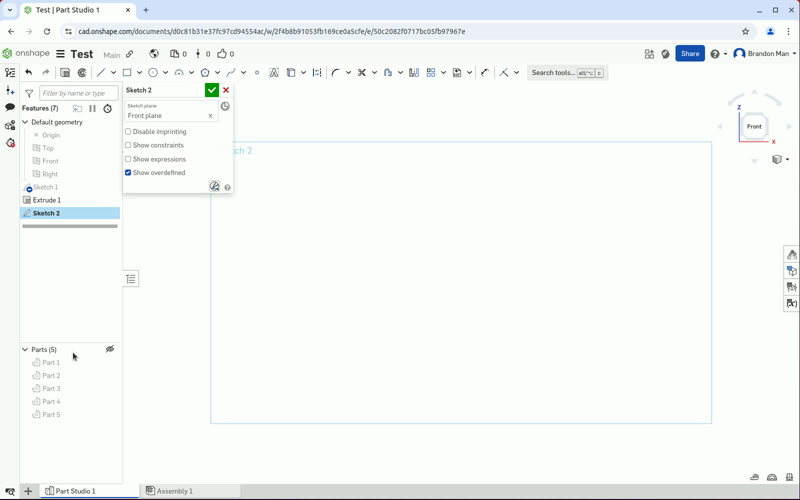
key_down(shift)
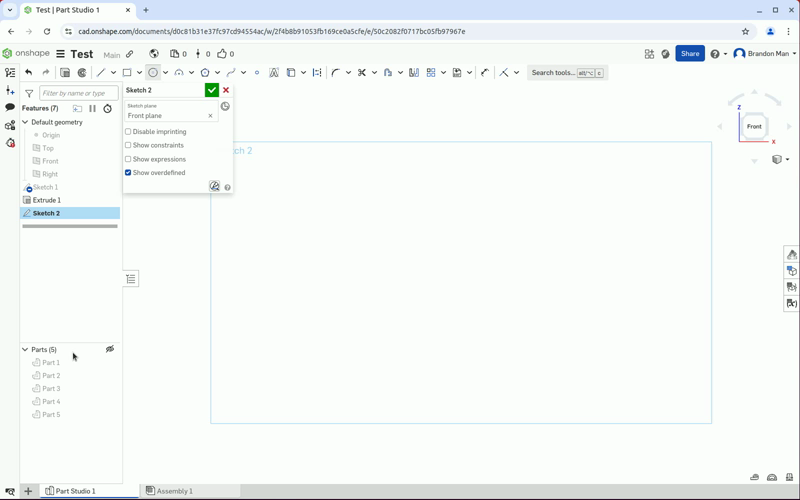
mouse_move(381, 282)
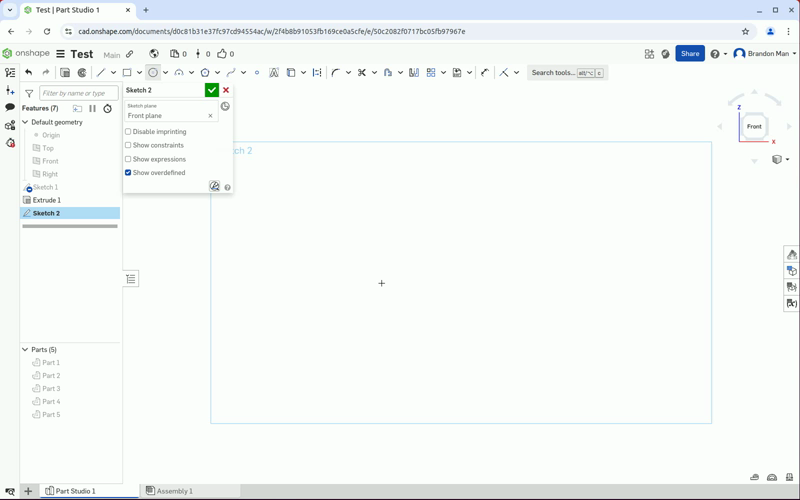
click(381, 282)
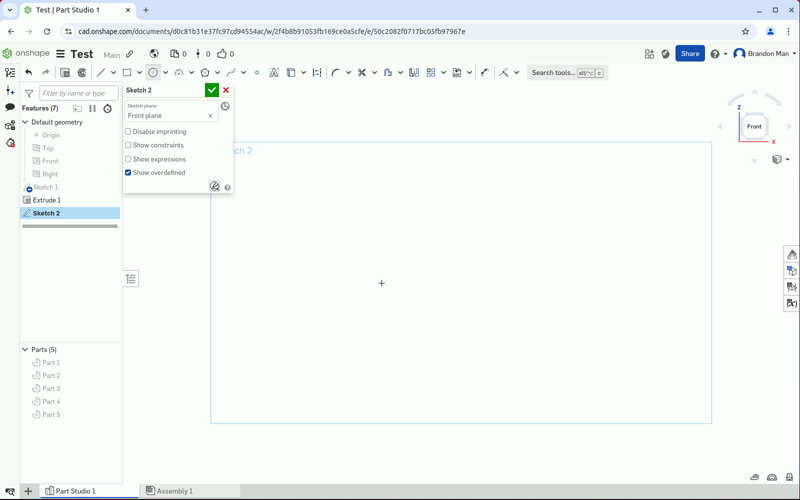
key_up(shift)
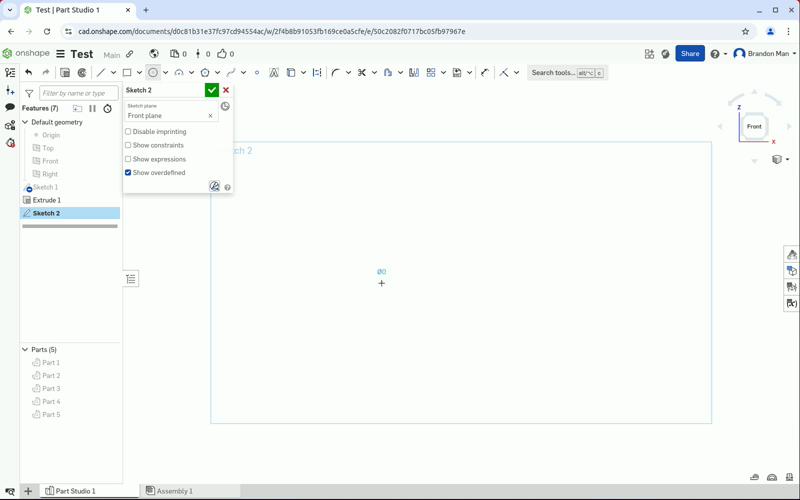
mouse_move(414, 282)
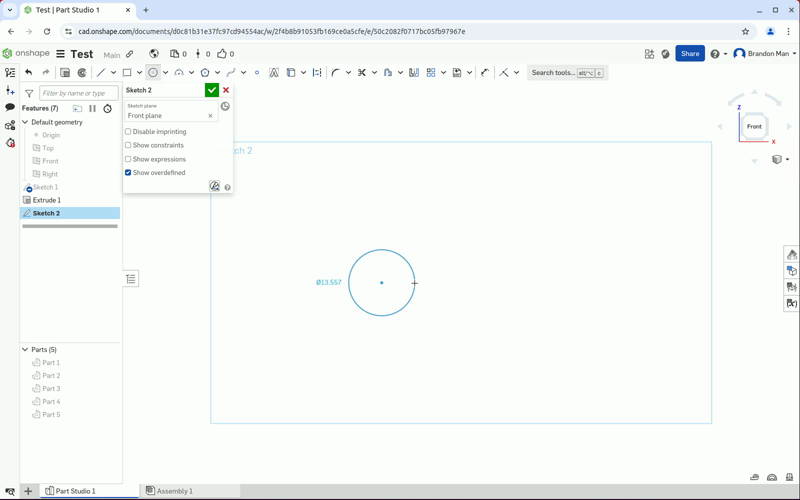
click(414, 282)
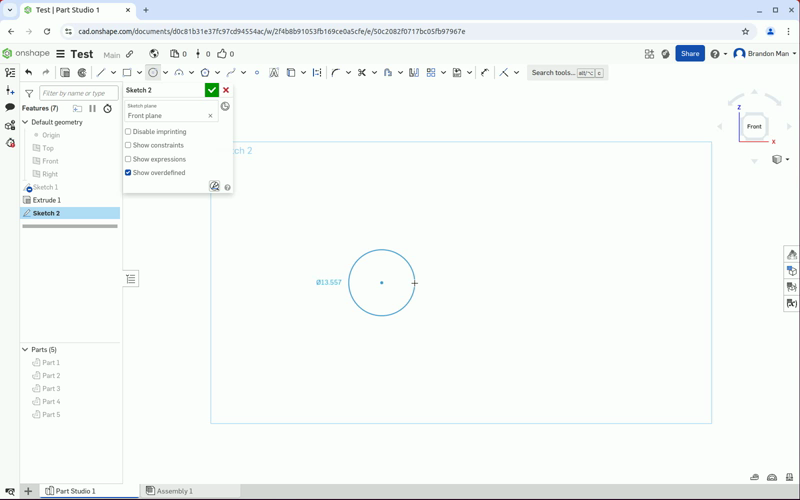
key(esc)
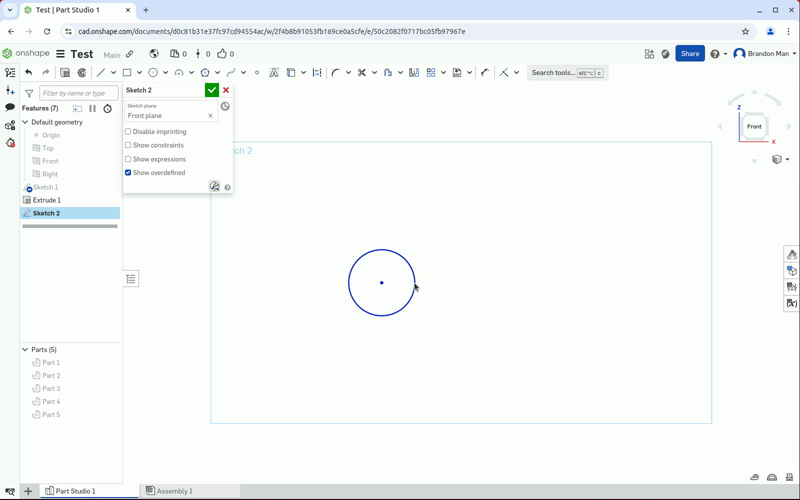
key(c)
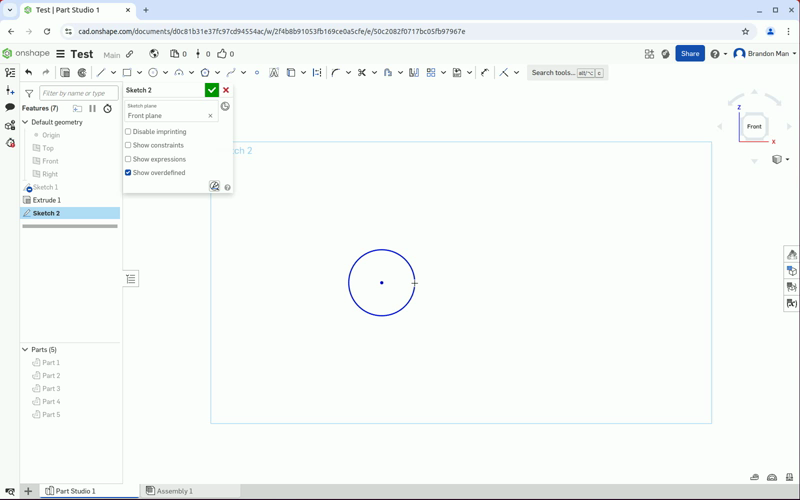
key_down(shift)
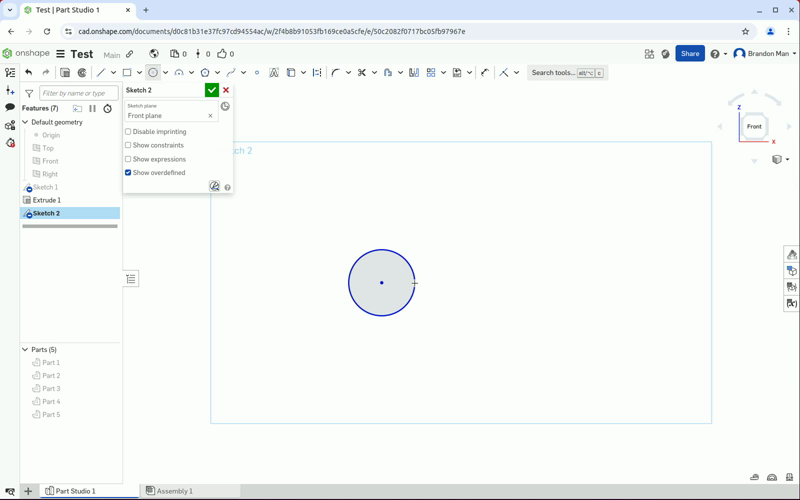
mouse_move(381, 282)
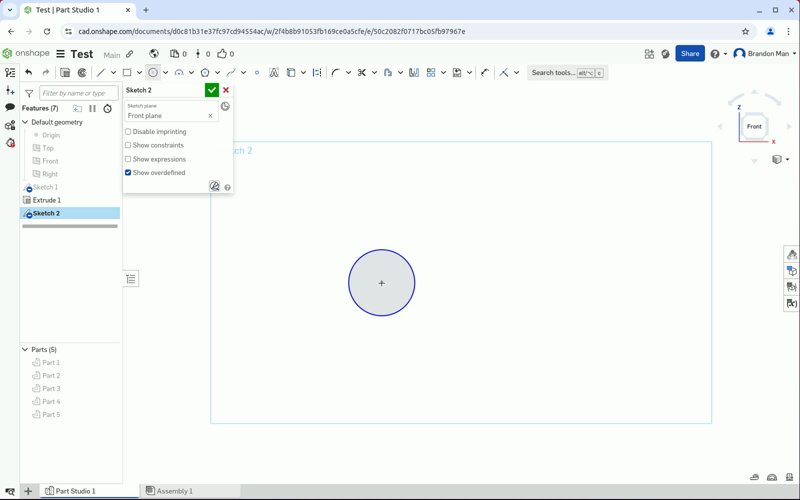
click(381, 282)
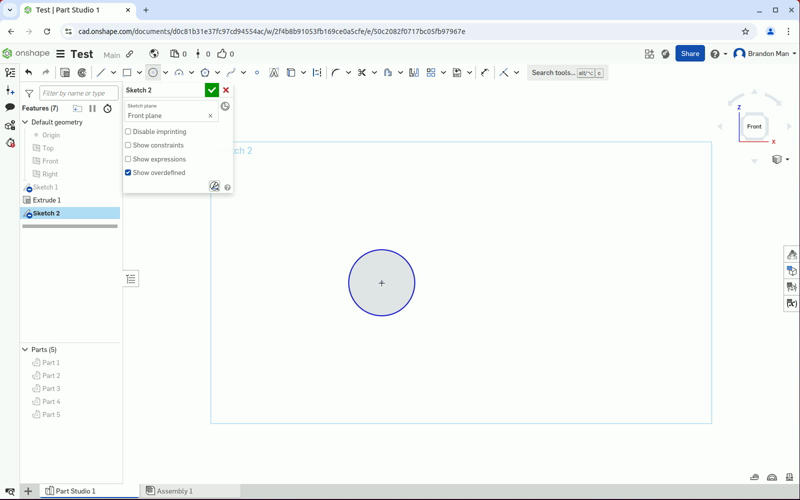
key_up(shift)
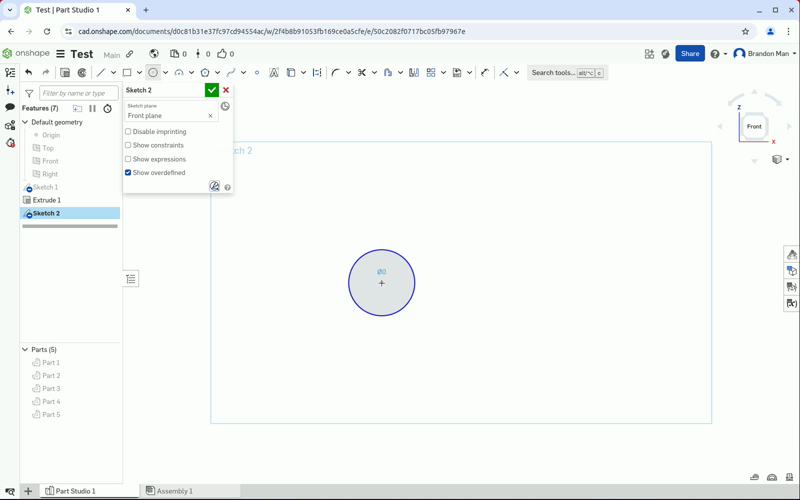
mouse_move(401, 282)
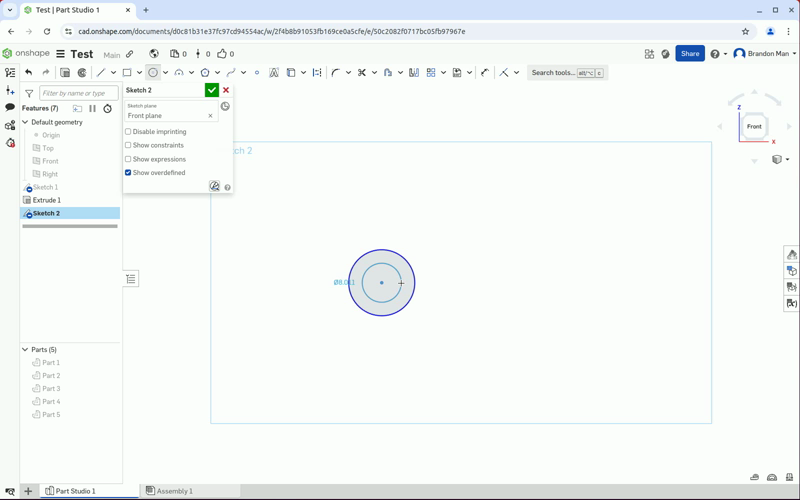
click(401, 282)
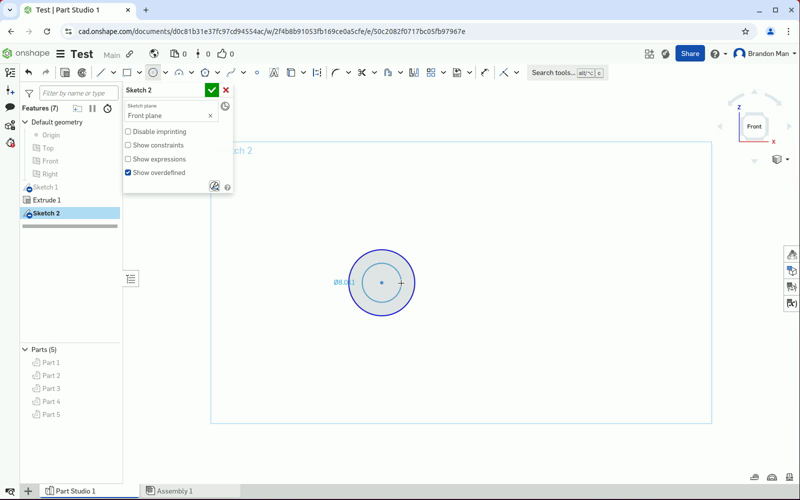
key(esc)
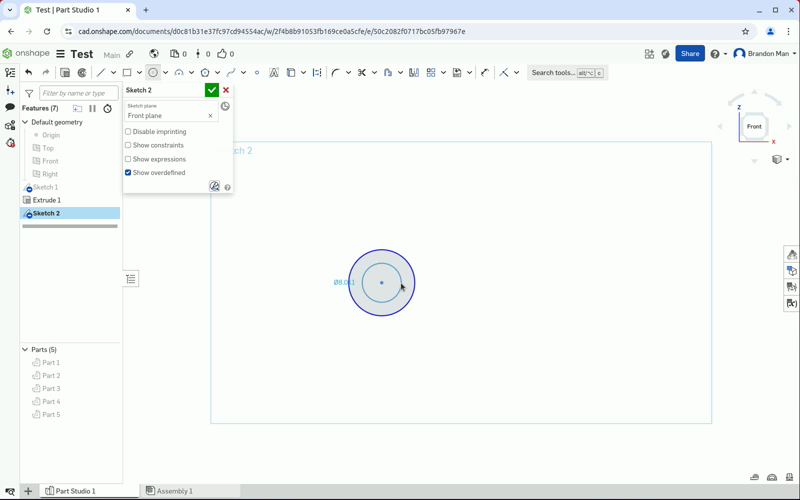
mouse_move(357, 293)
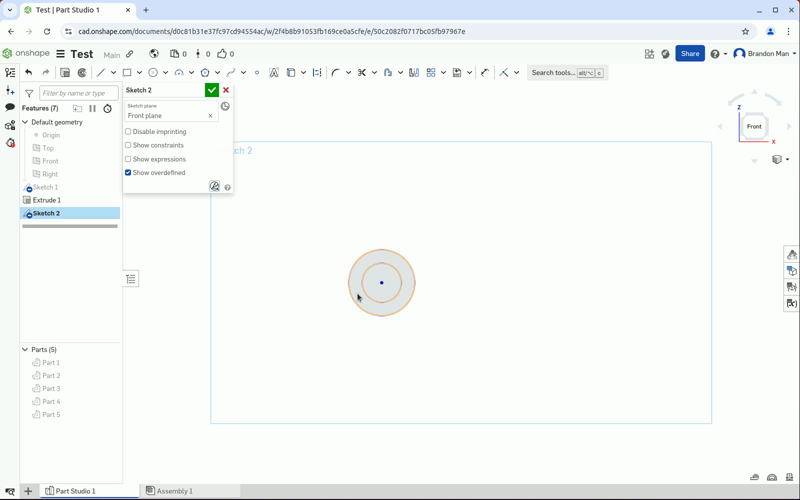
click(357, 293)
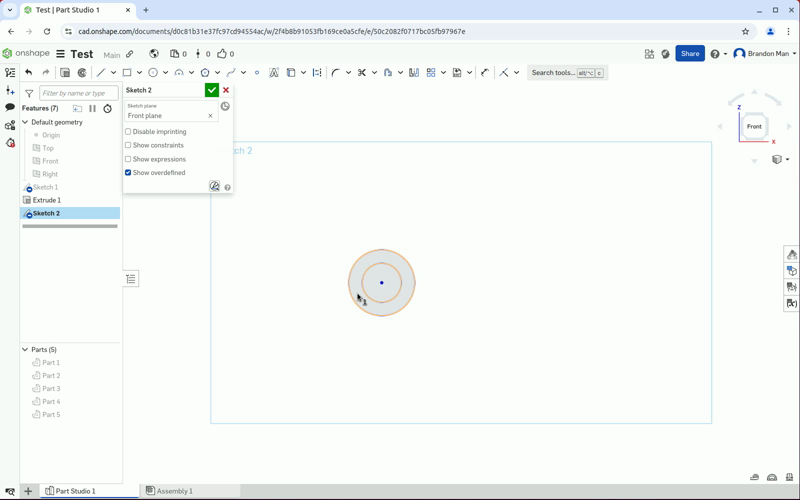
mouse_move(73, 352)
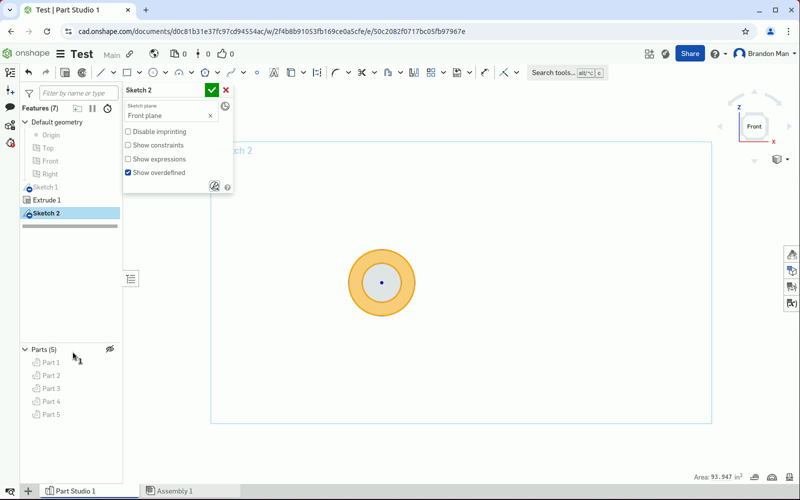
key(shift+y)
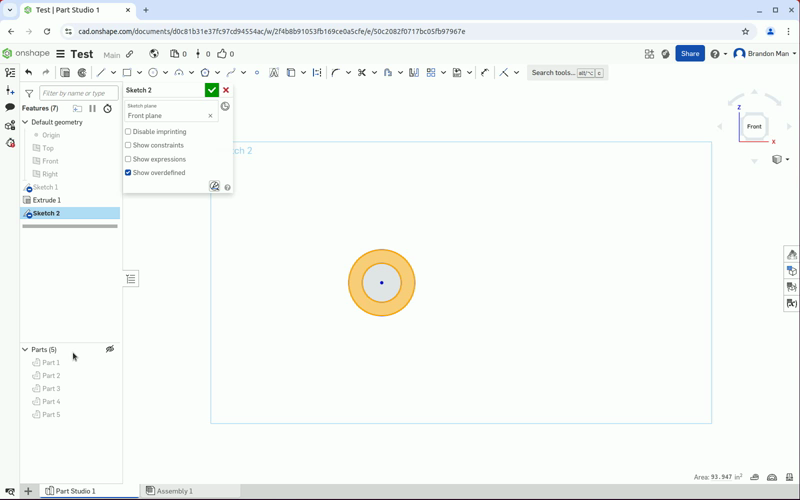
key(shift+e)
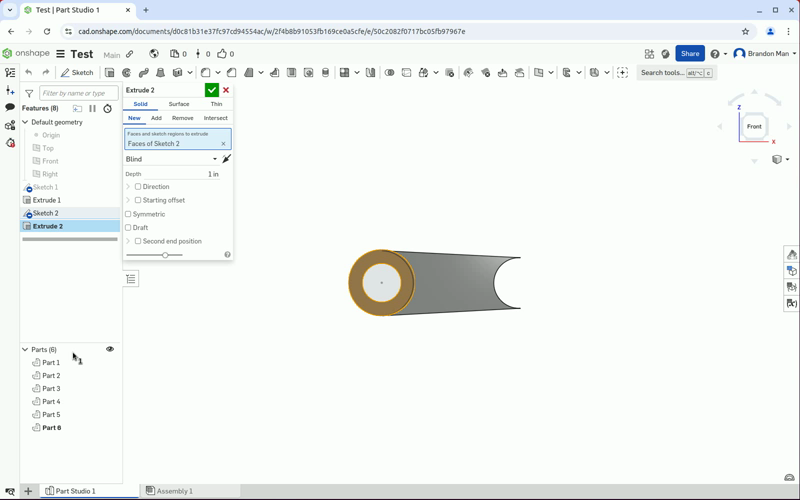
mouse_move(143, 106)
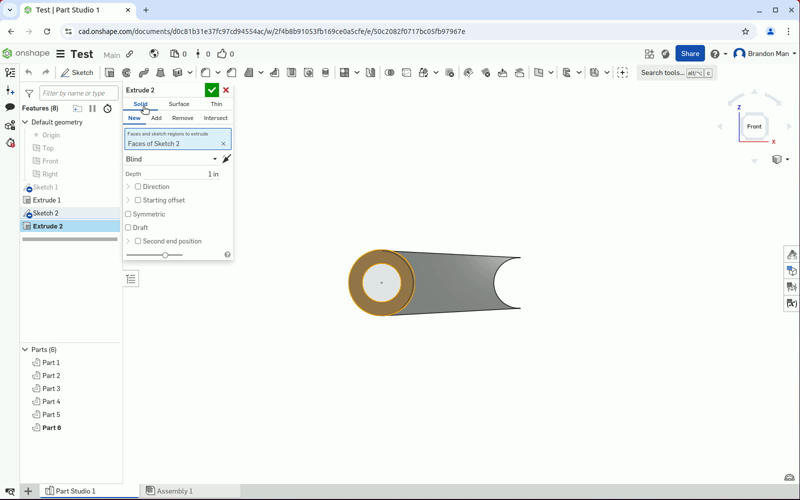
click(143, 106)
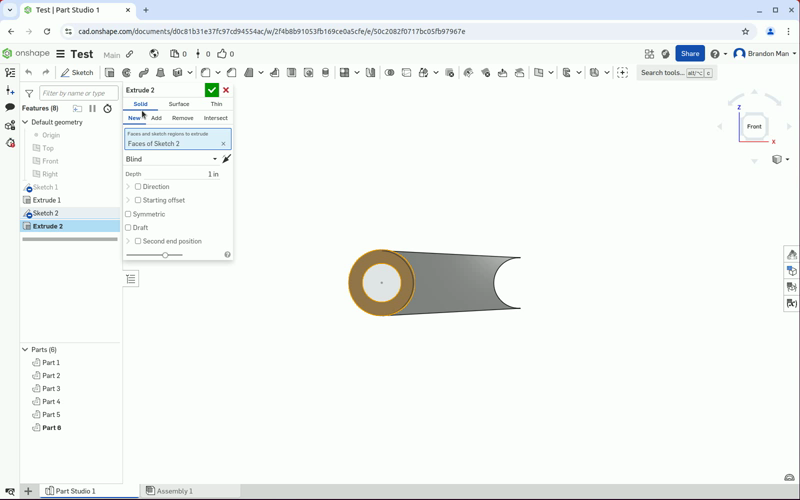
mouse_move(137, 120)
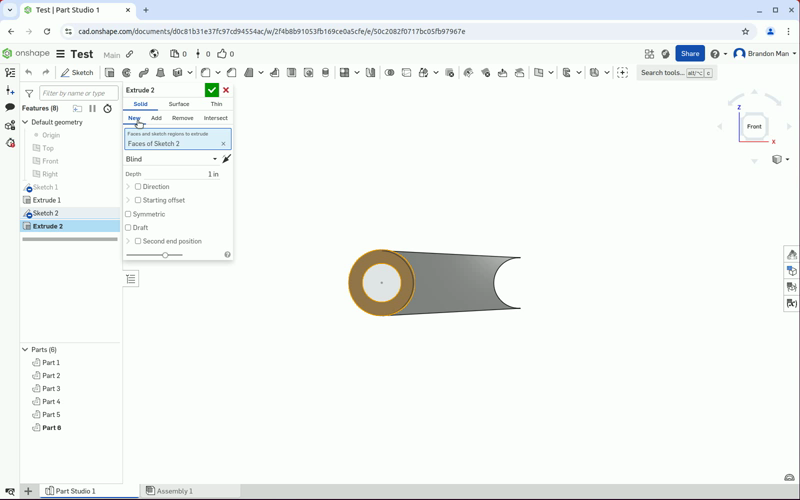
click(137, 120)
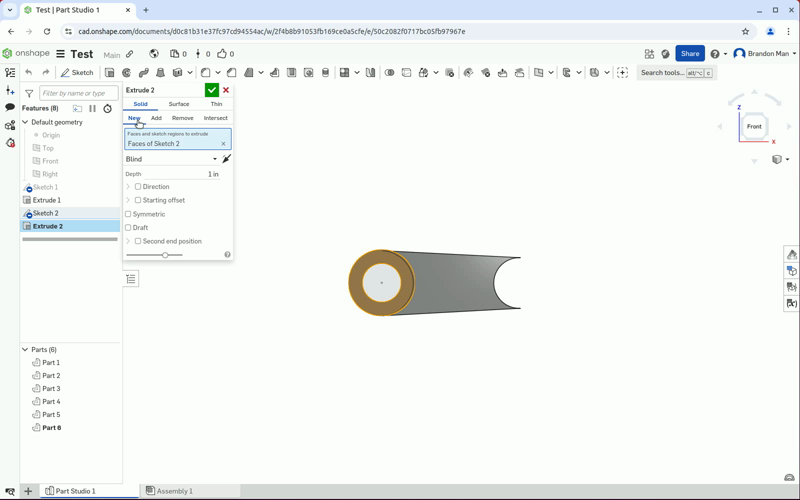
key(tab, 4)
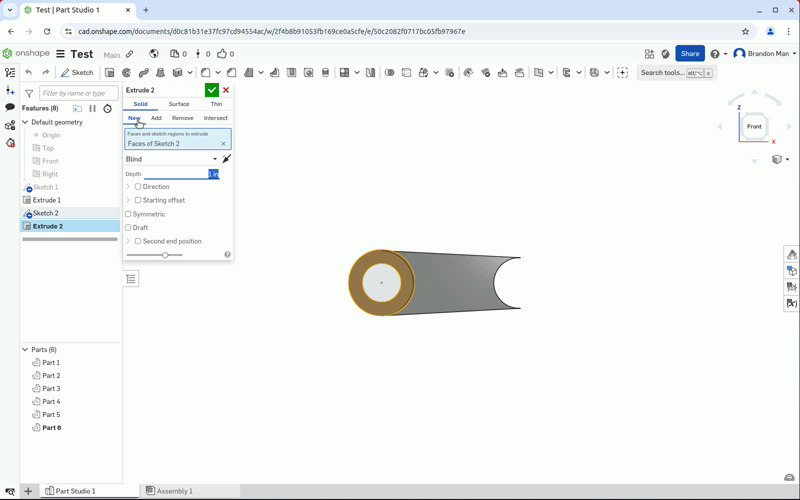
text(8.184)
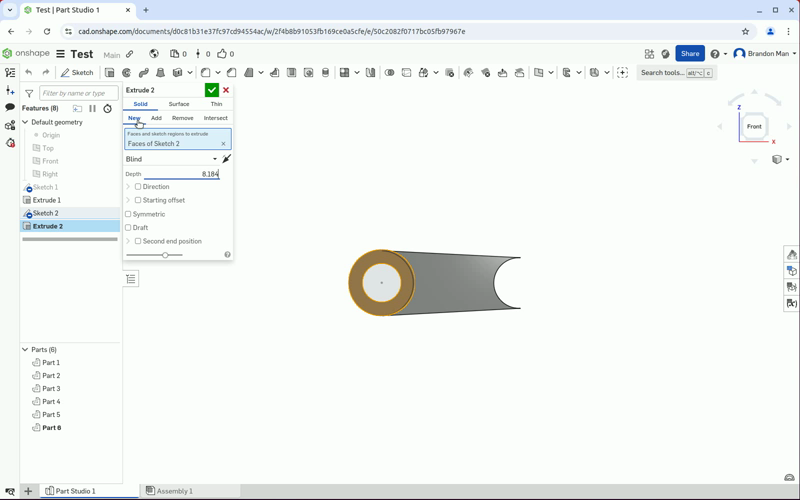
key(tab, 3)
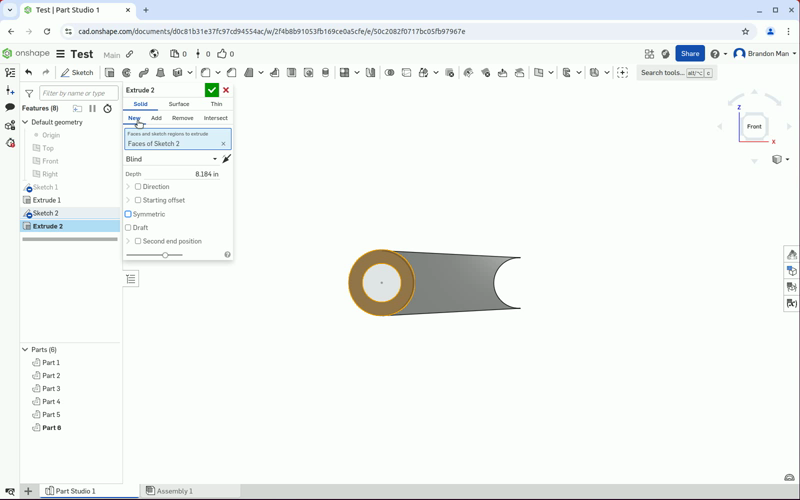
key(space)
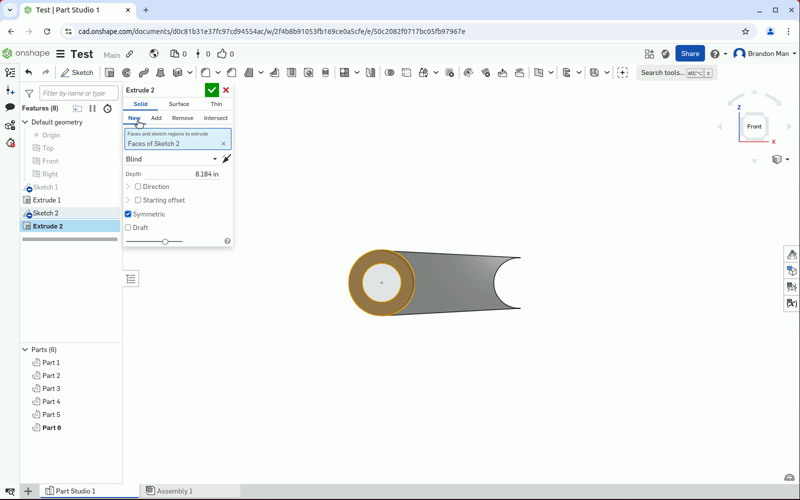
key(enter)
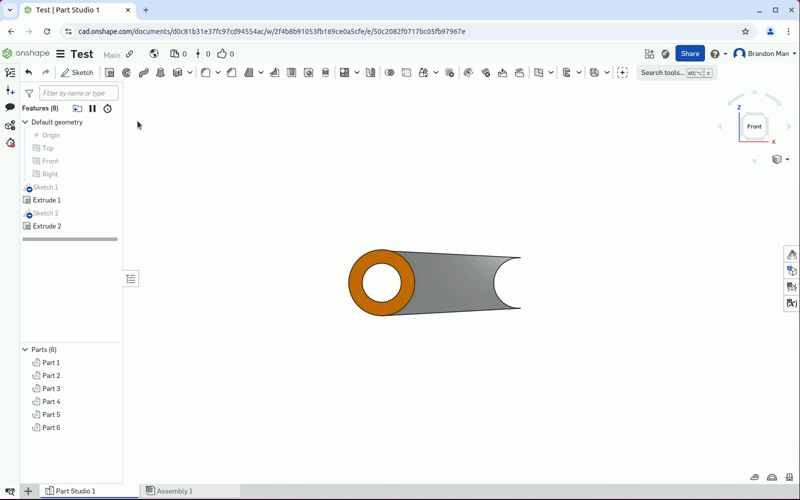
key(shift+h)
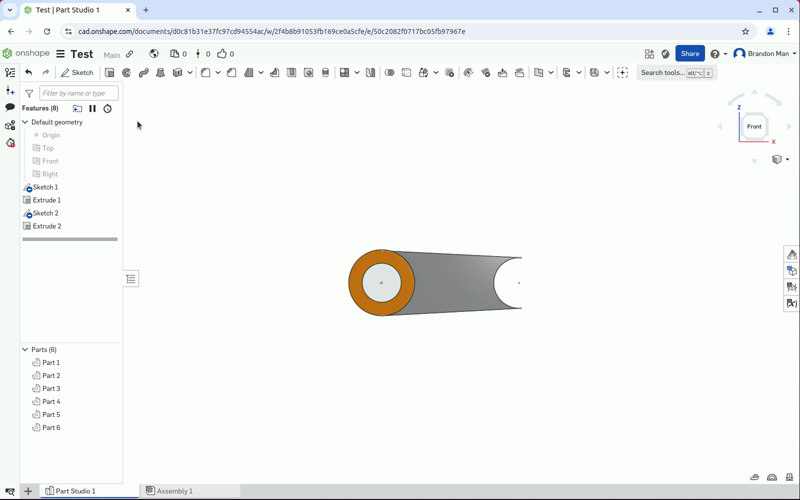
key(shift+h)
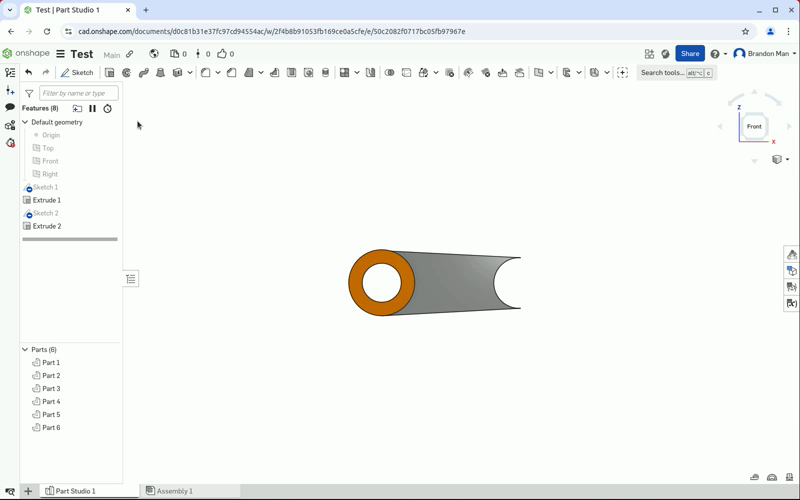
mouse_move(73, 189)
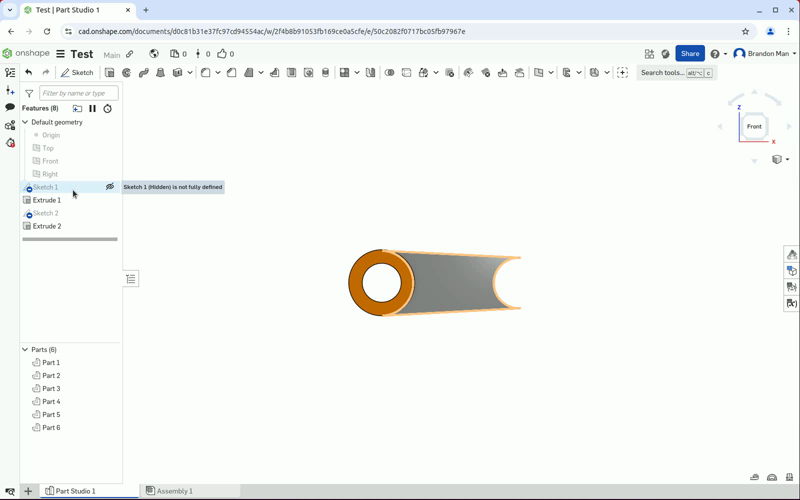
click(73, 189)
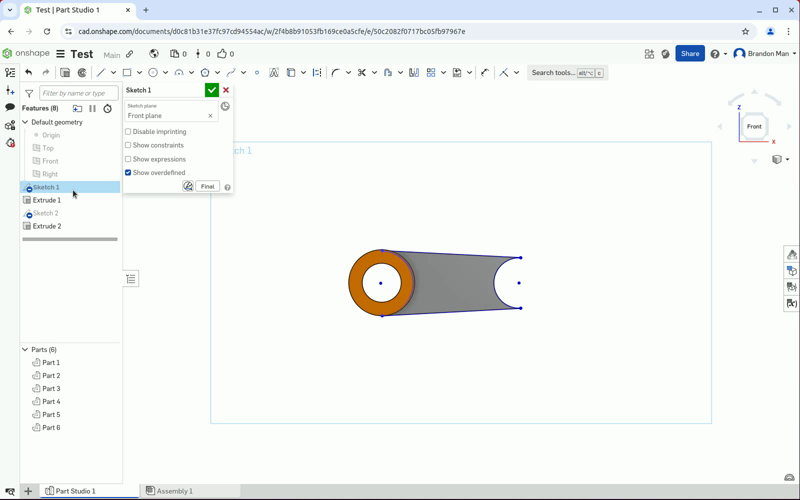
mouse_move(229, 92)
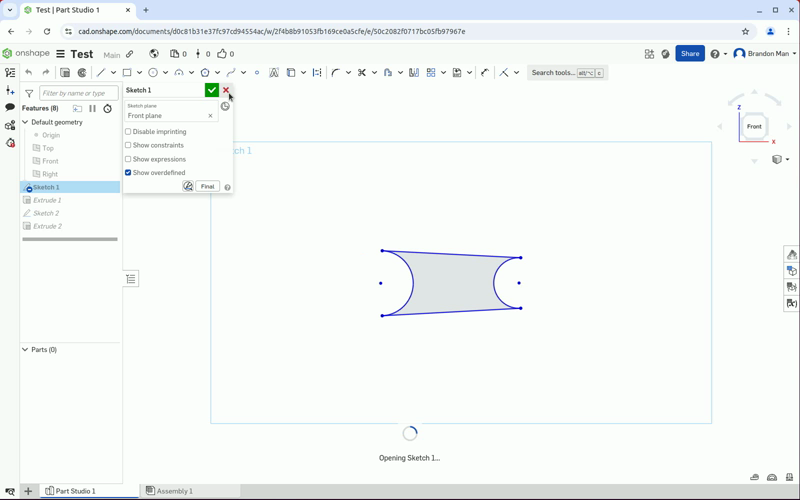
click(229, 92)
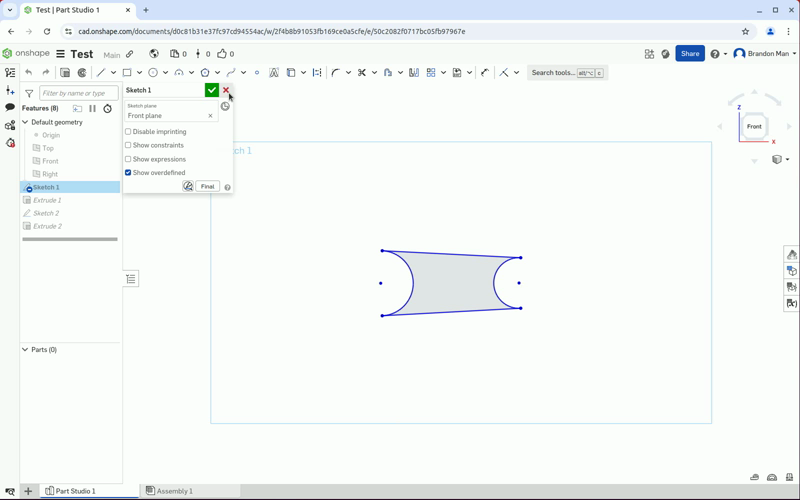
key(shift+s)
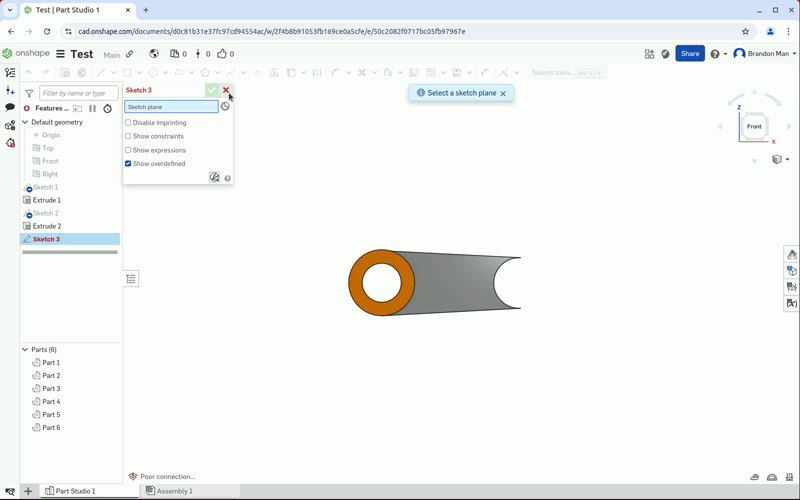
mouse_move(73, 163)
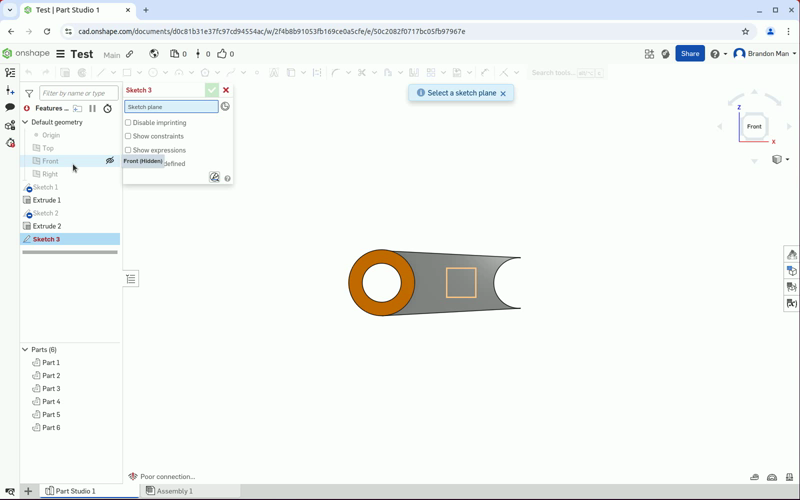
click(73, 163)
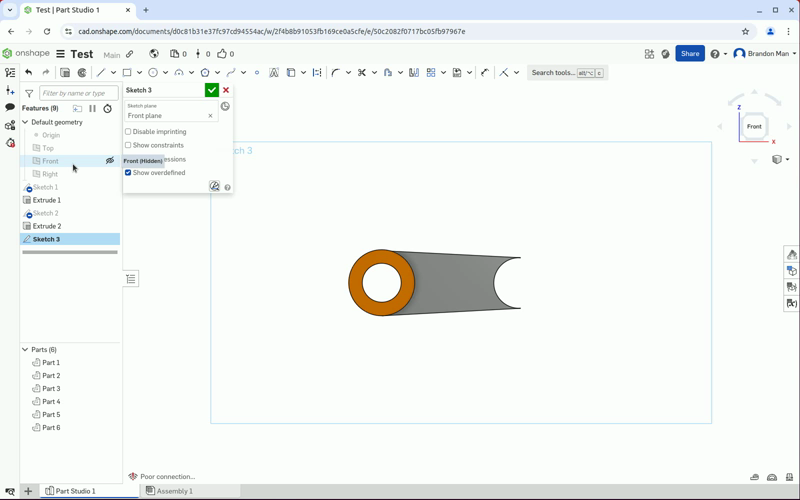
mouse_move(73, 352)
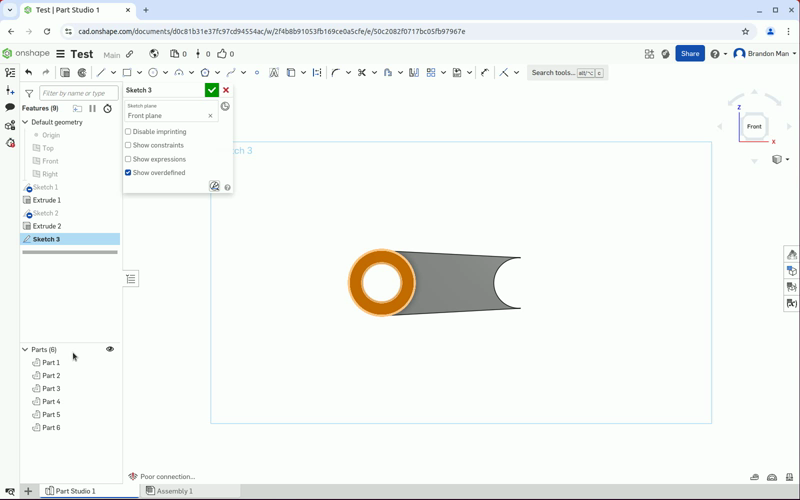
key(y)
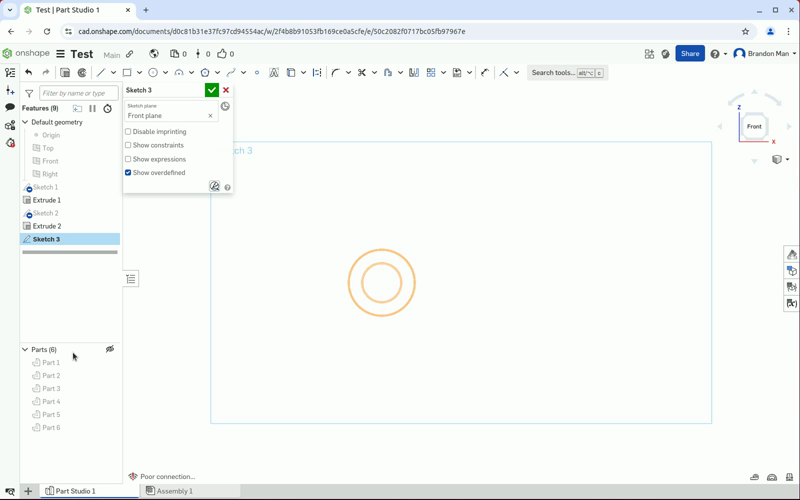
key(c)
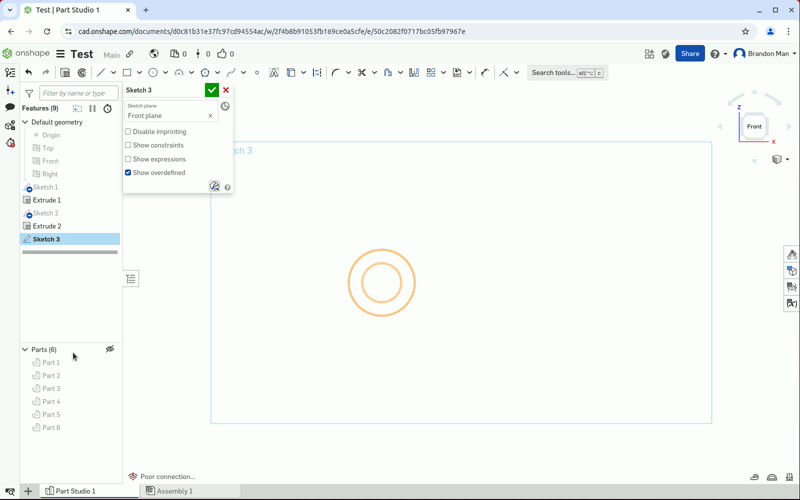
key_down(shift)
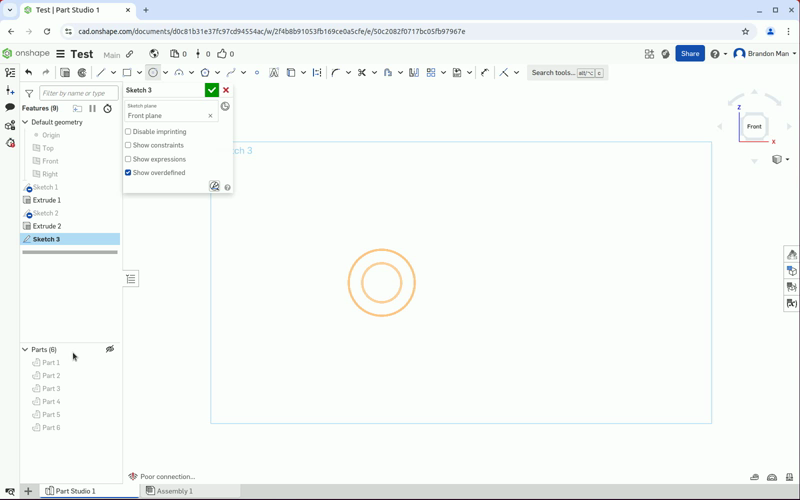
mouse_move(519, 282)
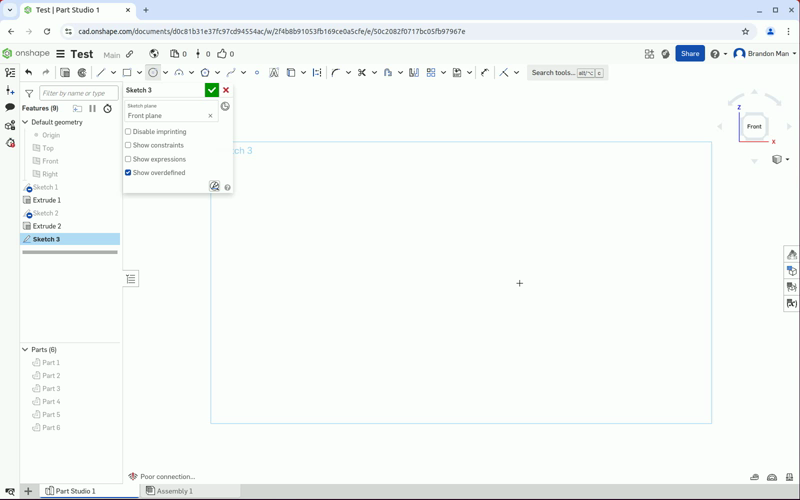
click(519, 282)
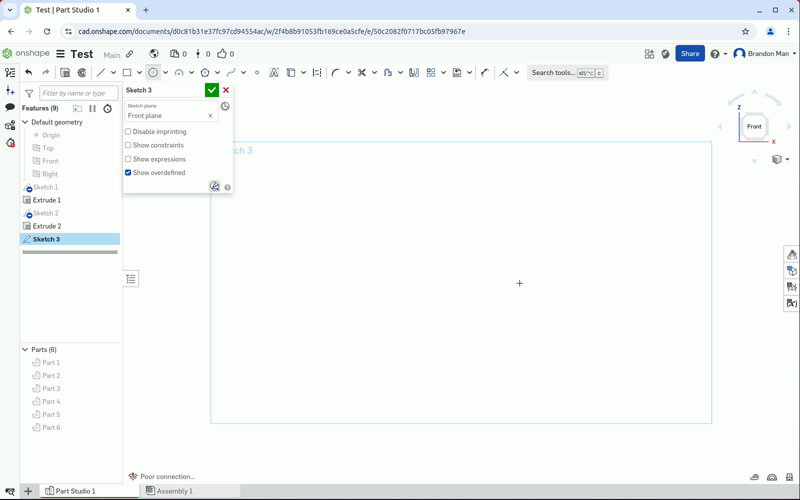
key_up(shift)
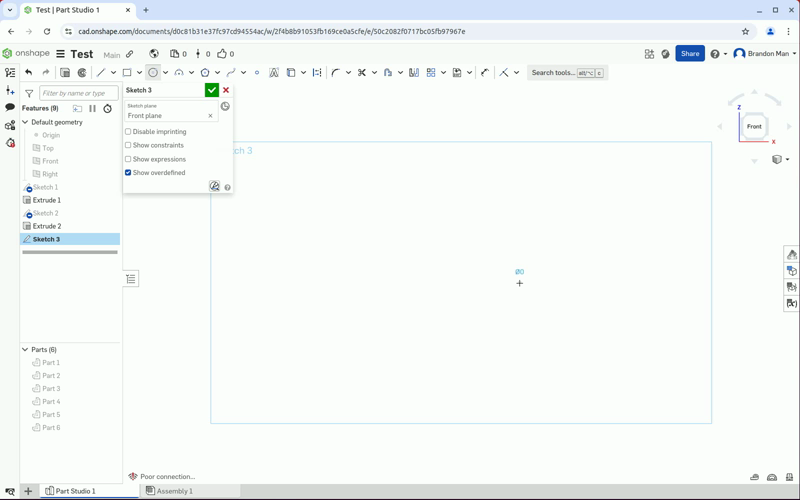
mouse_move(545, 282)
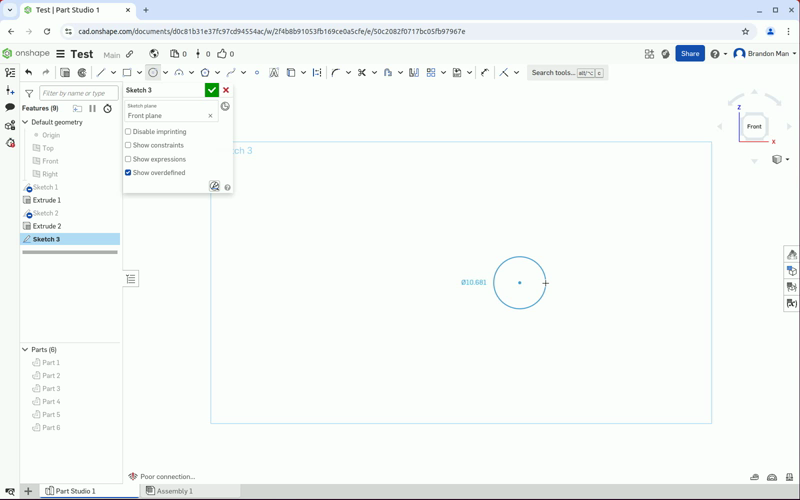
click(545, 282)
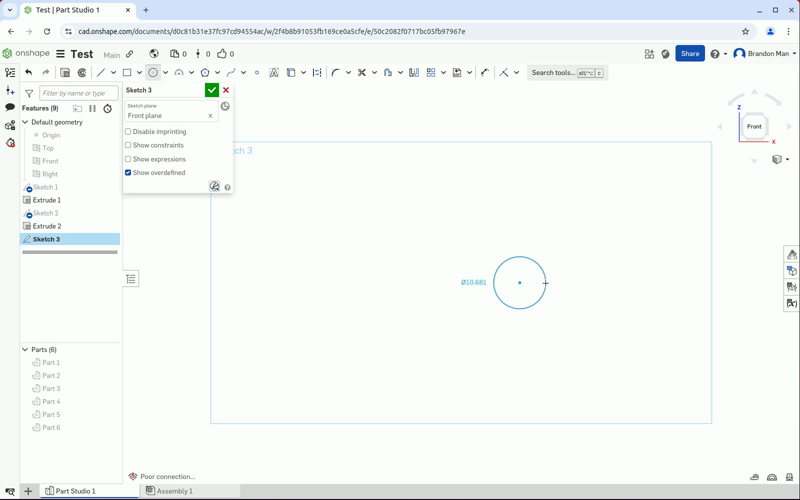
key(esc)
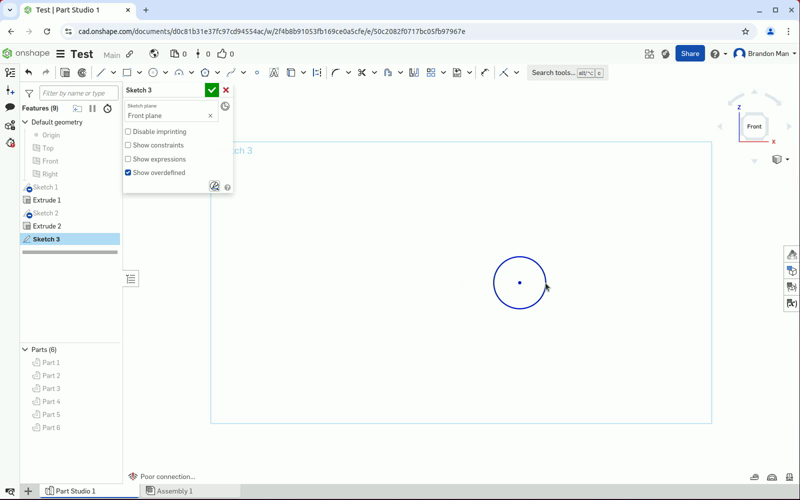
key(c)
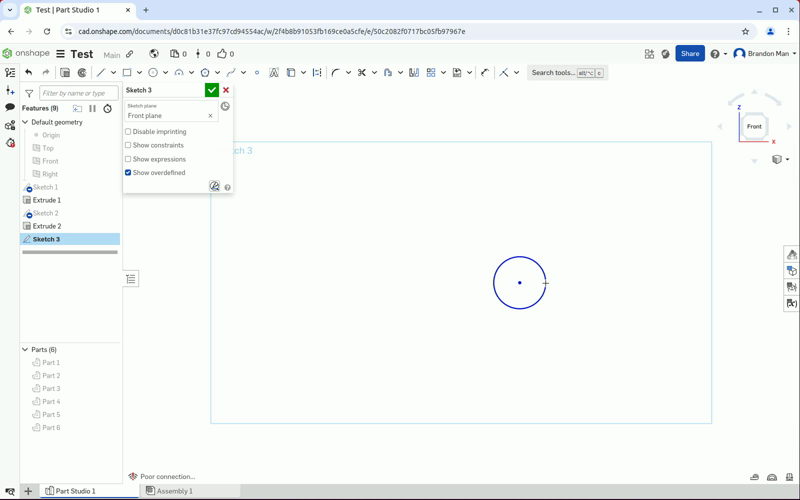
key_down(shift)
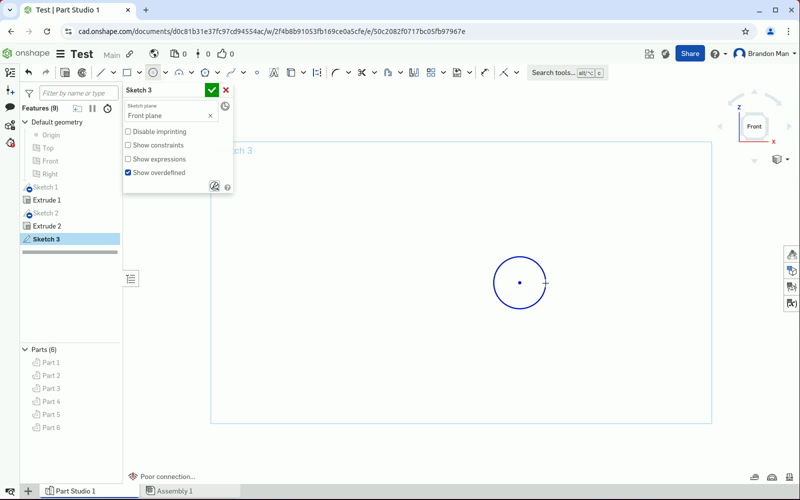
mouse_move(519, 282)
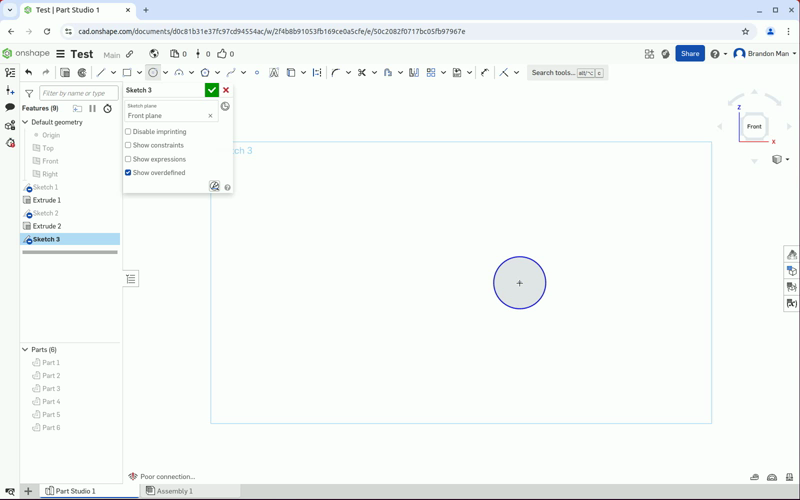
click(519, 282)
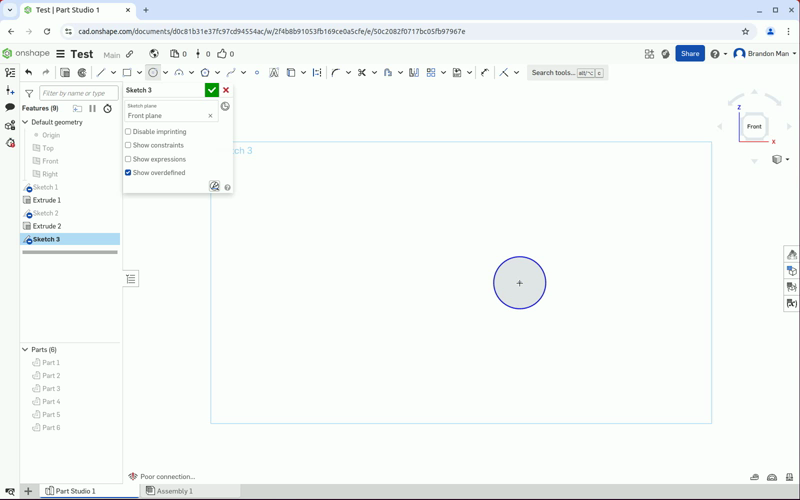
key_up(shift)
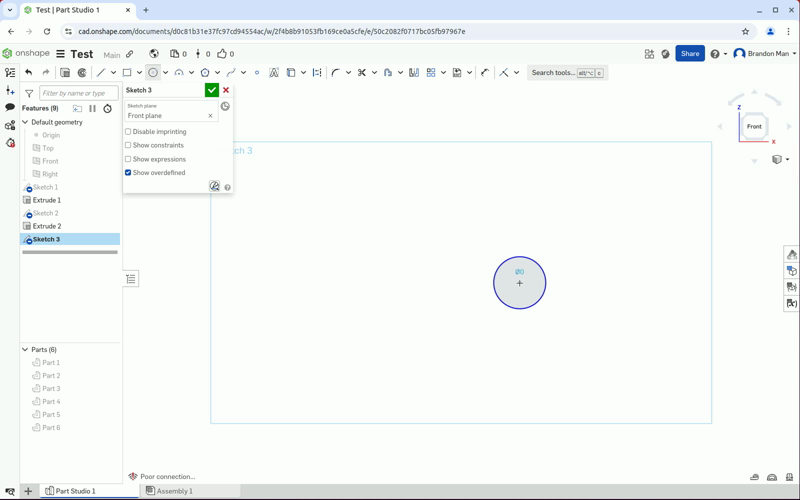
mouse_move(533, 282)
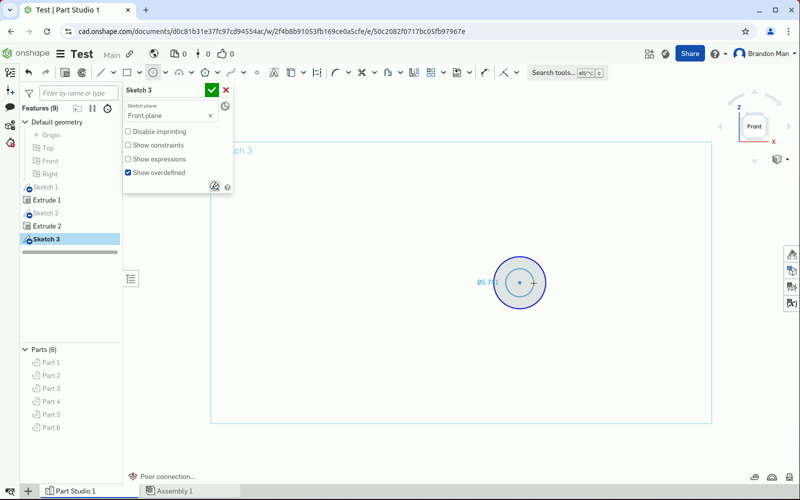
click(533, 282)
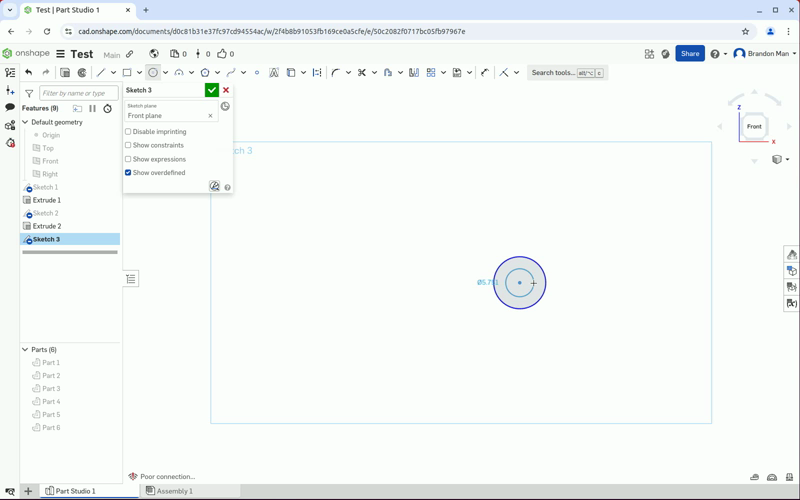
key(esc)
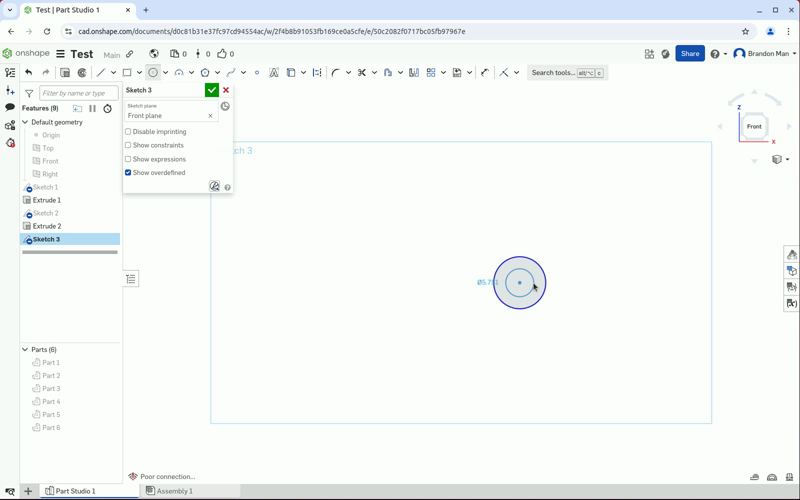
mouse_move(503, 269)
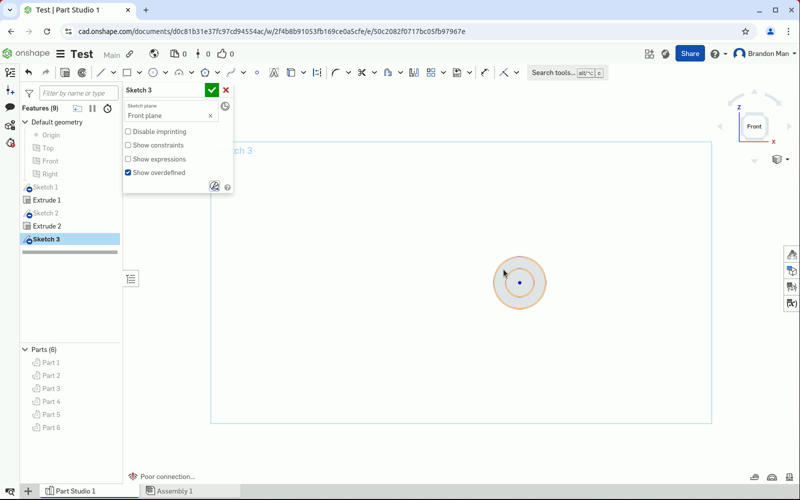
scroll(6)
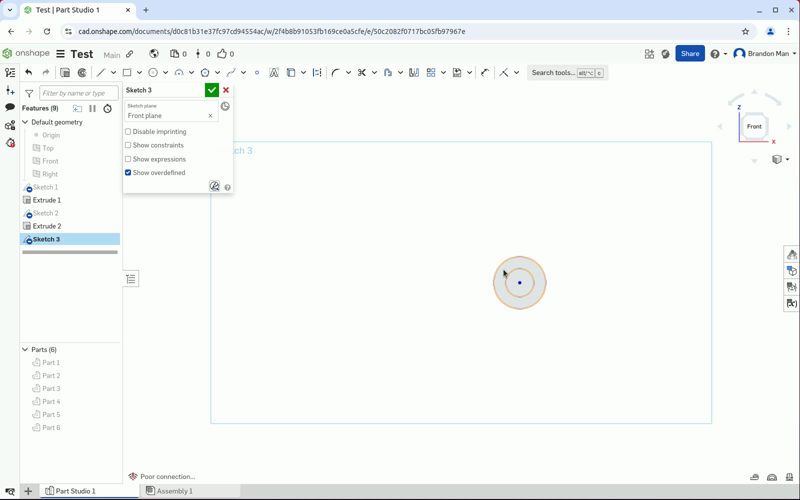
scroll(6)
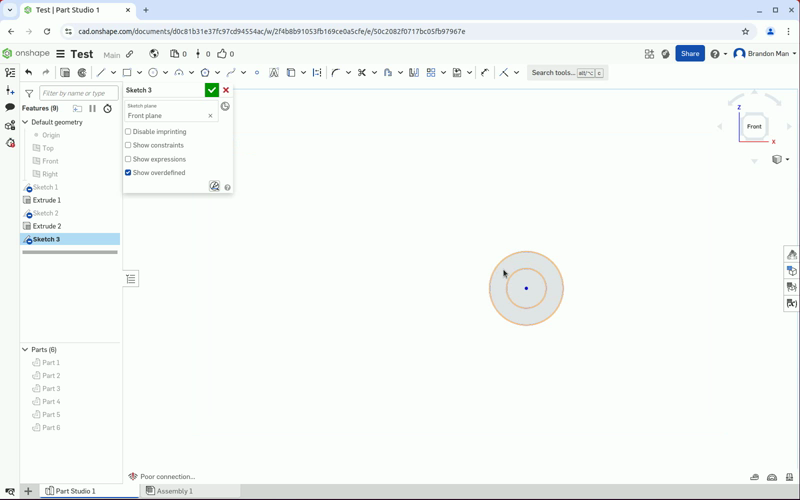
scroll(6)
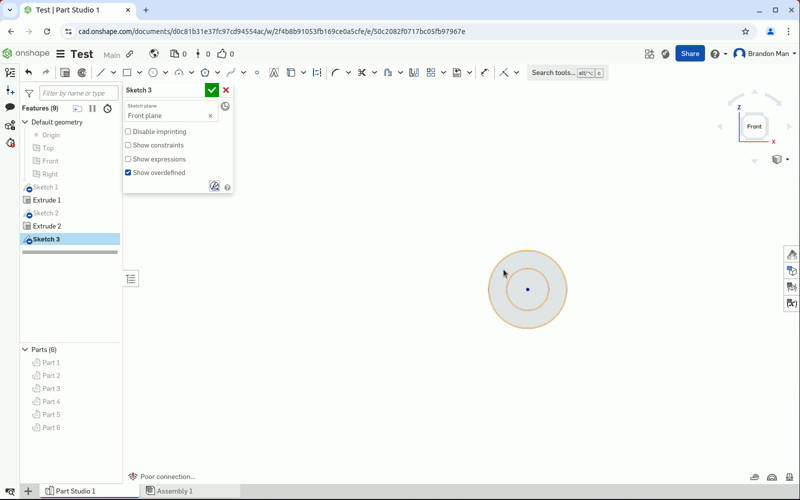
scroll(6)
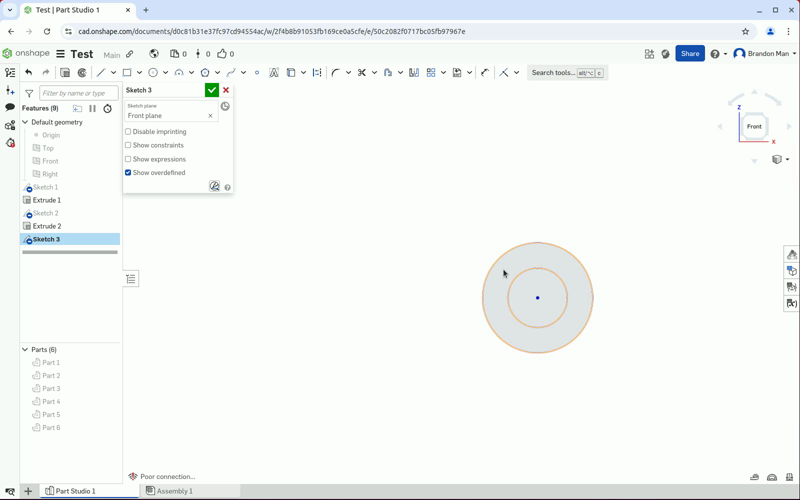
scroll(6)
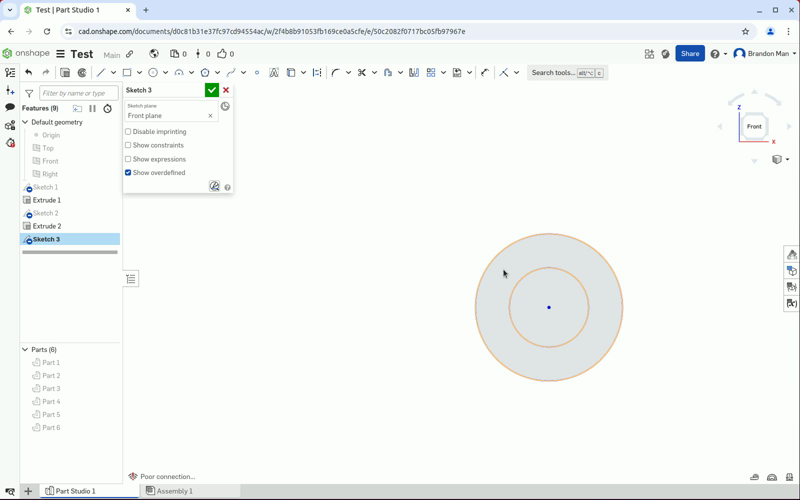
scroll(6)
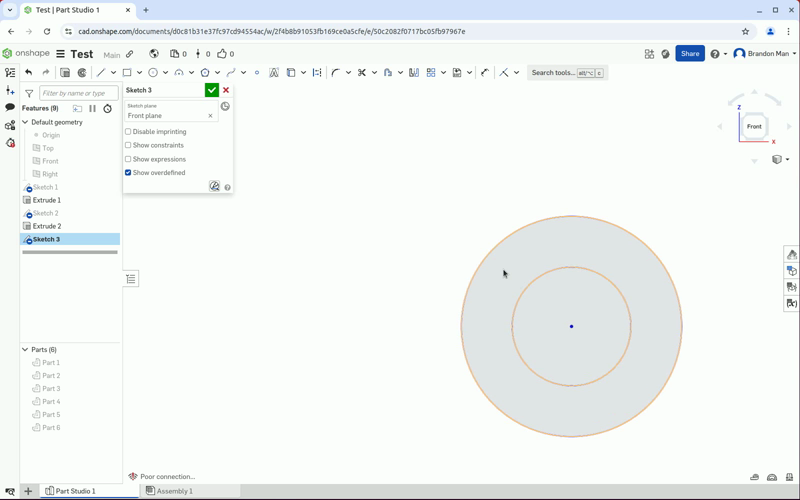
scroll(6)
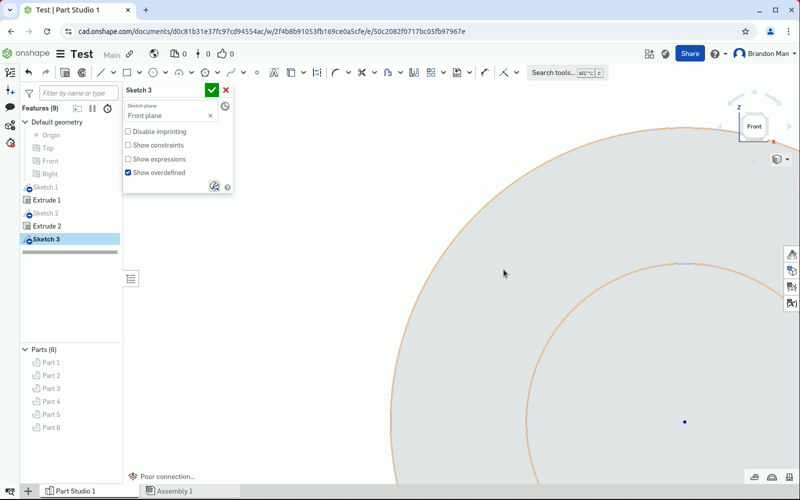
click(503, 269)
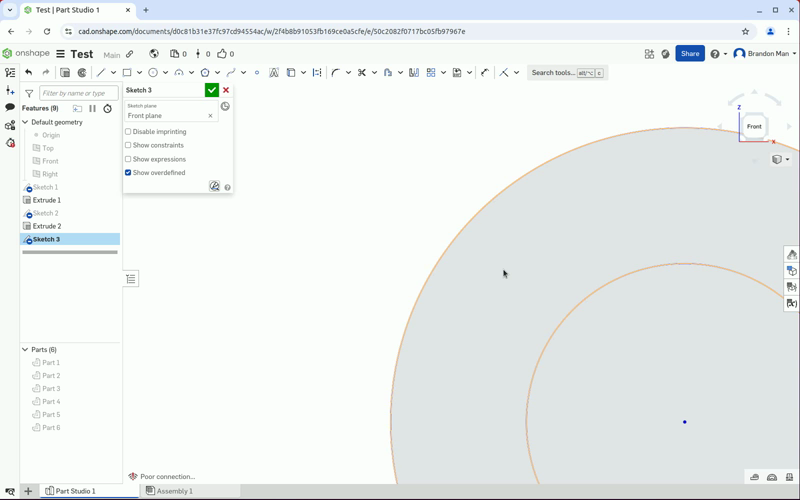
scroll(-6)
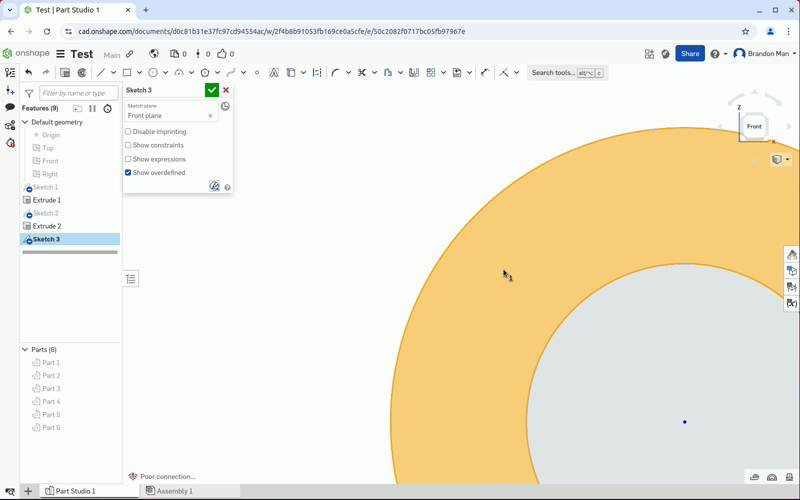
scroll(-6)
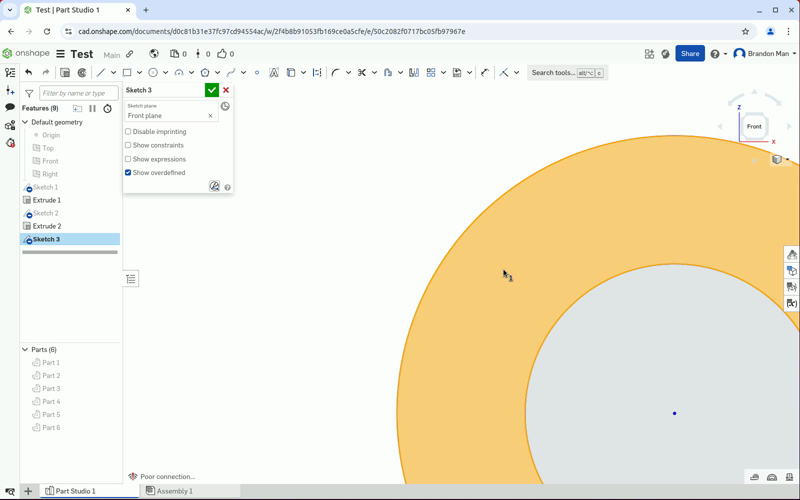
scroll(-6)
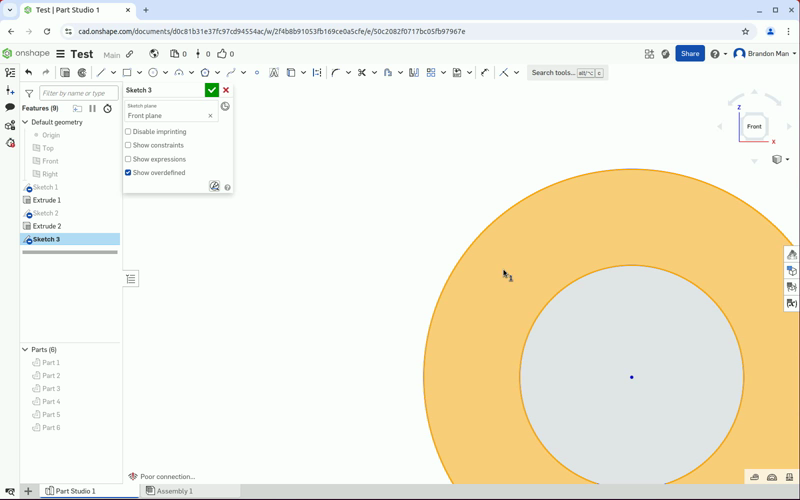
scroll(-6)
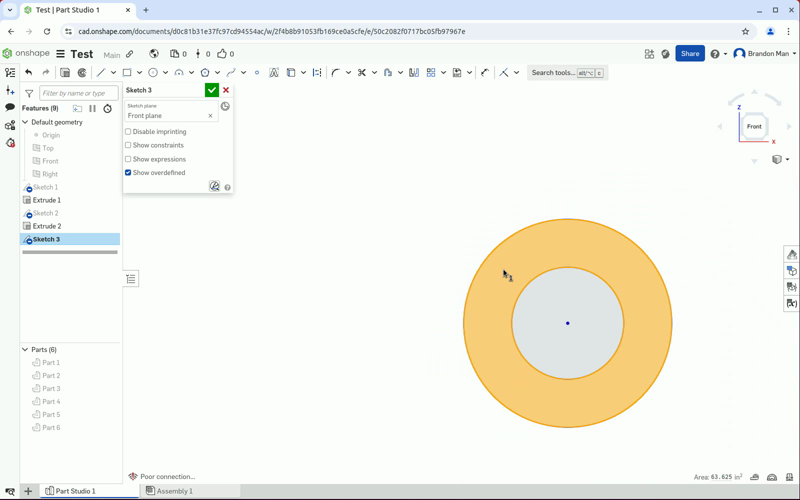
scroll(-6)
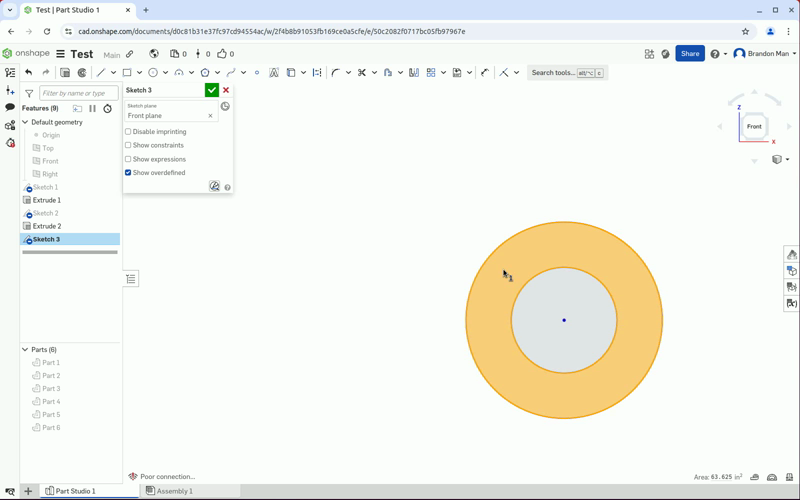
scroll(-6)
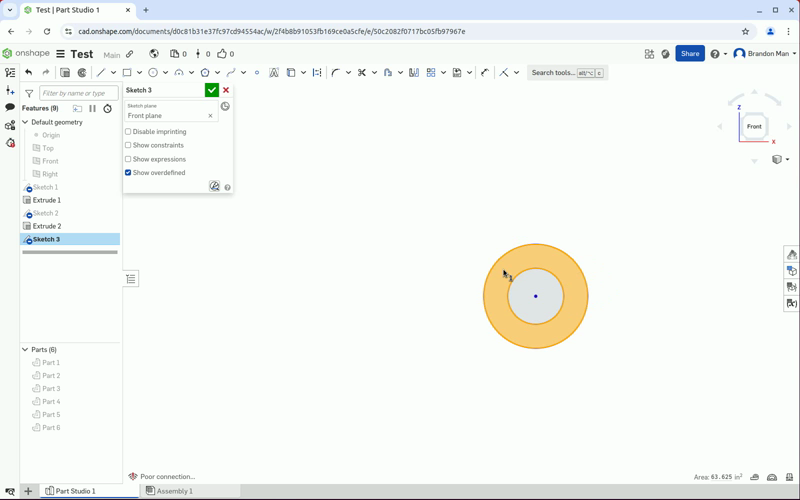
scroll(-6)
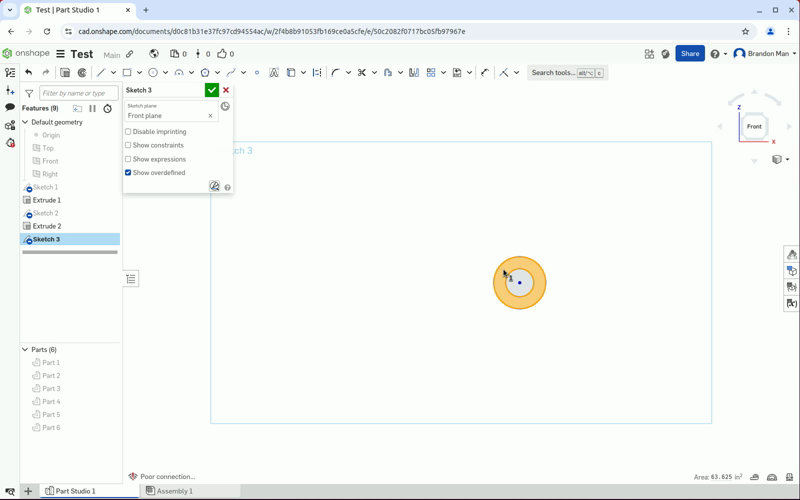
mouse_move(73, 352)
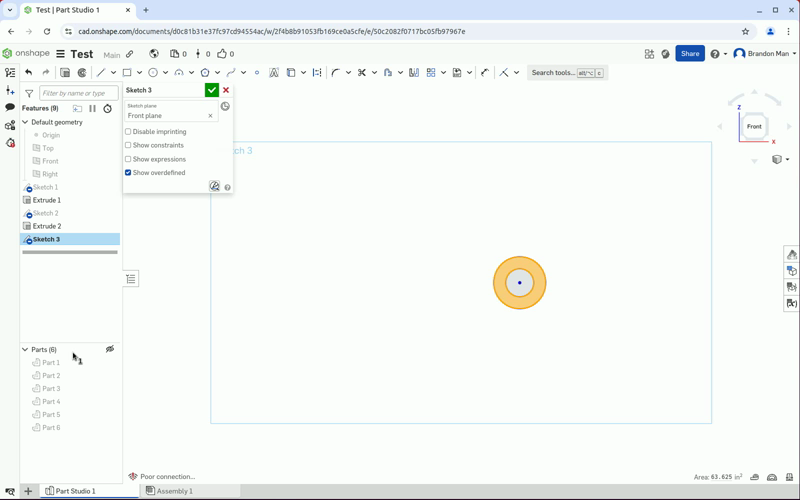
key(shift+y)
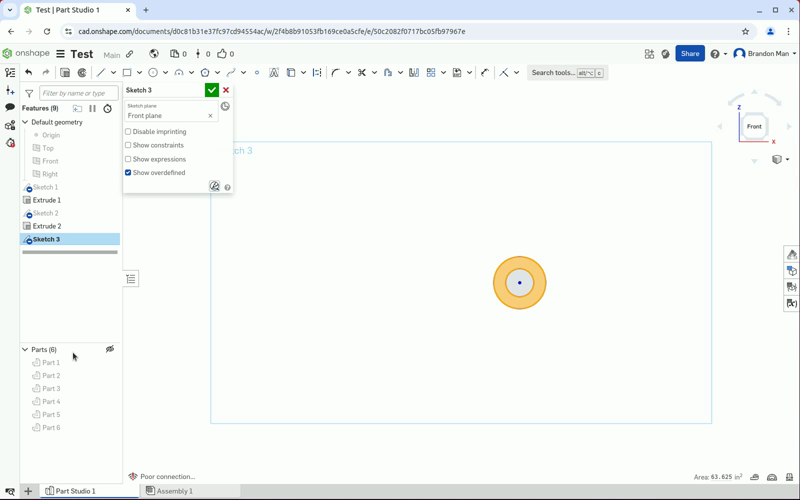
key(shift+e)
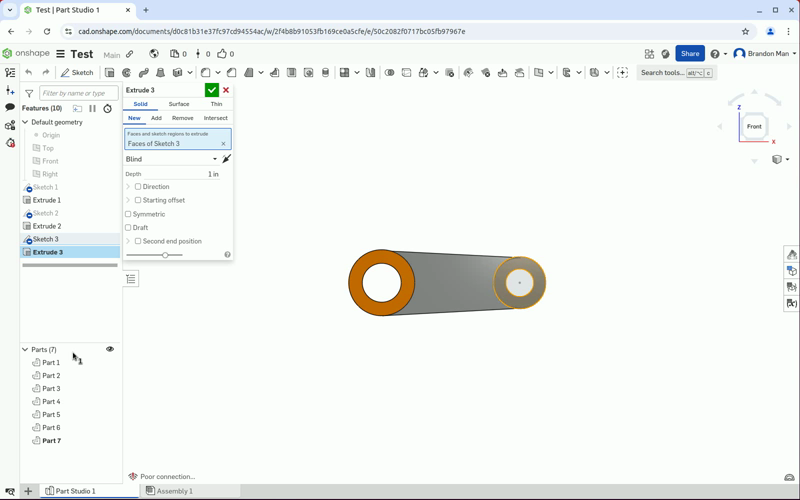
mouse_move(143, 106)
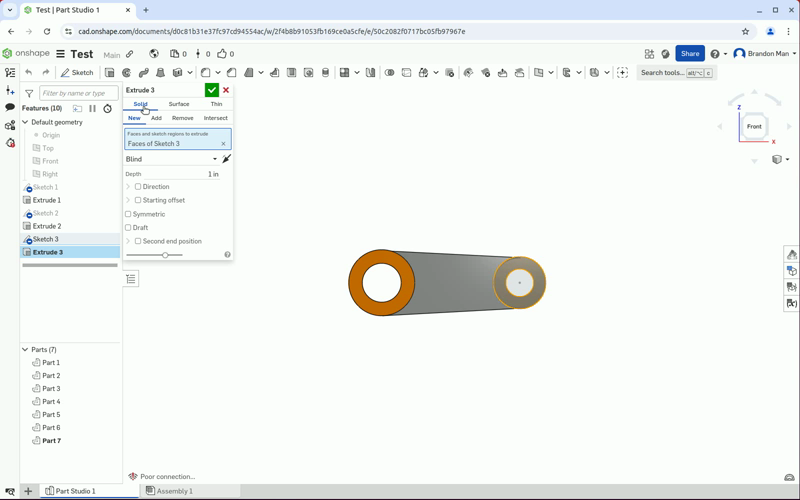
click(143, 106)
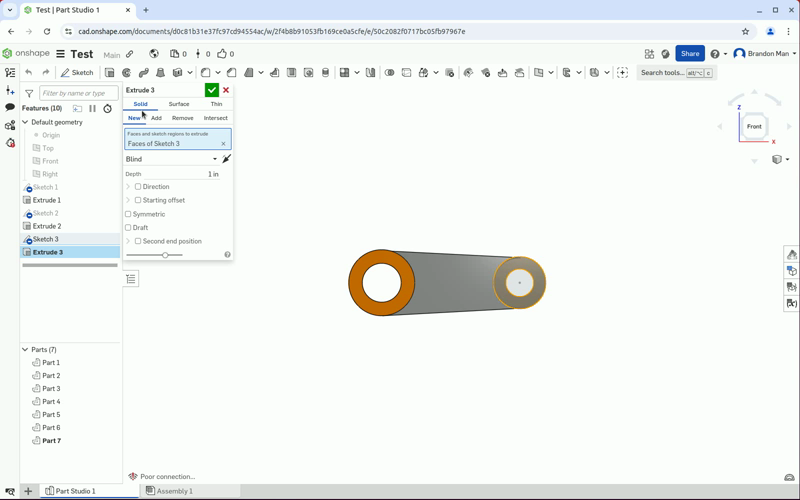
mouse_move(137, 120)
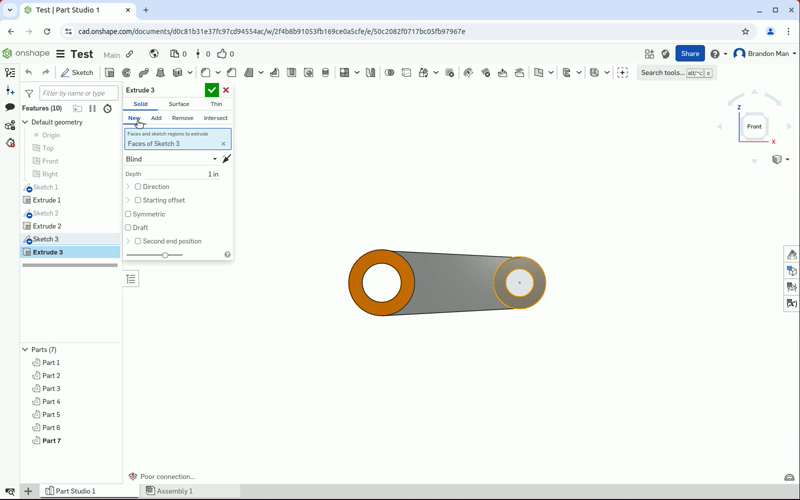
click(137, 120)
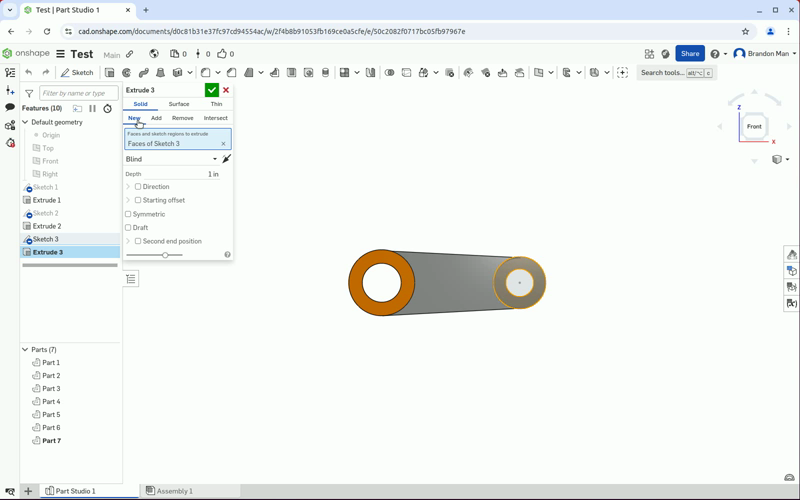
key(tab, 4)
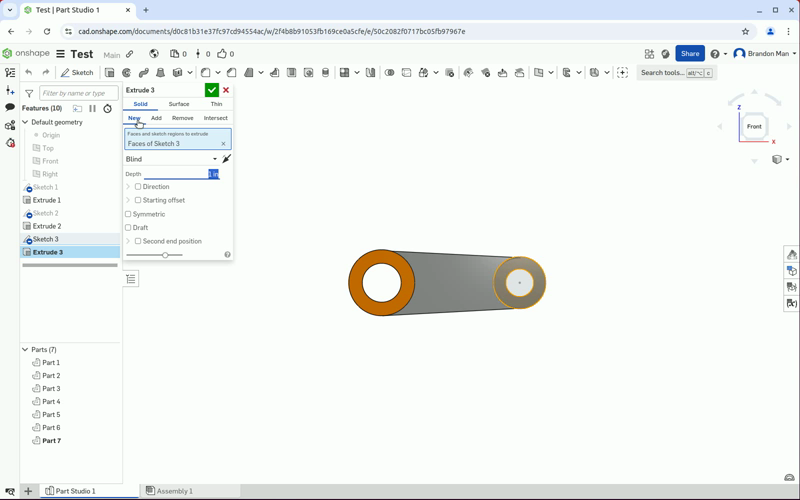
text(4.814)
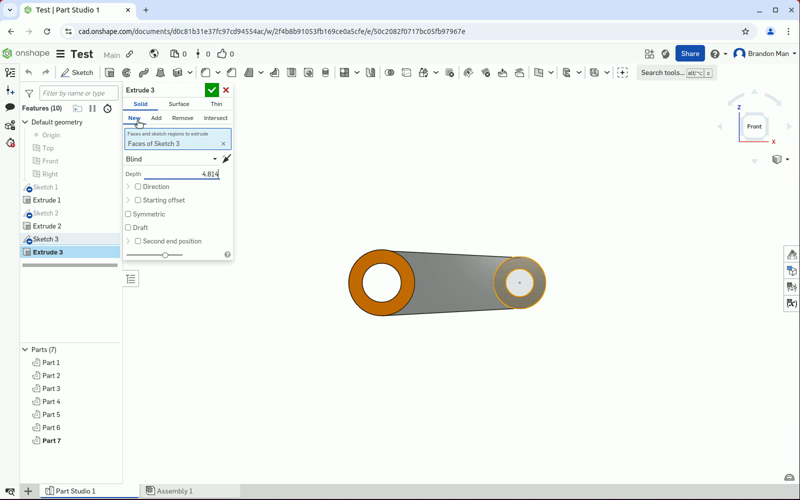
key(tab, 3)
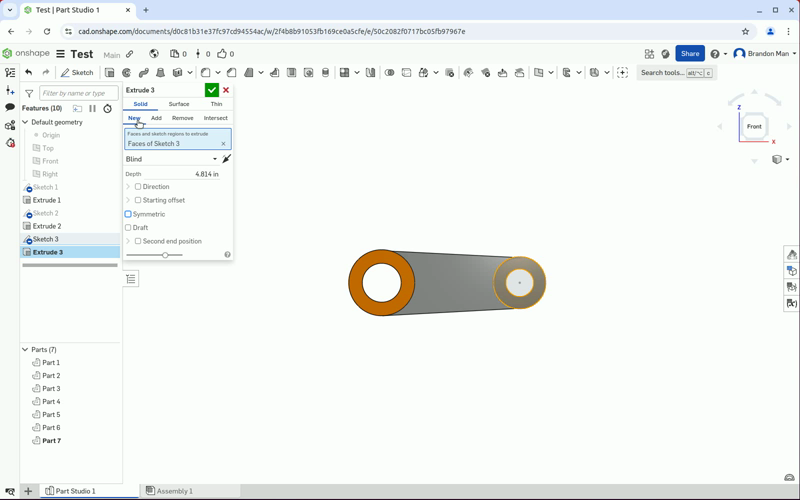
key(space)
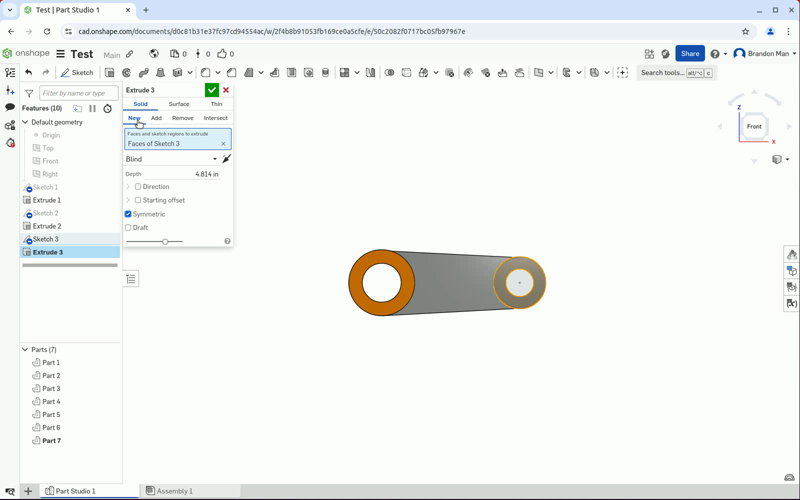
key(enter)
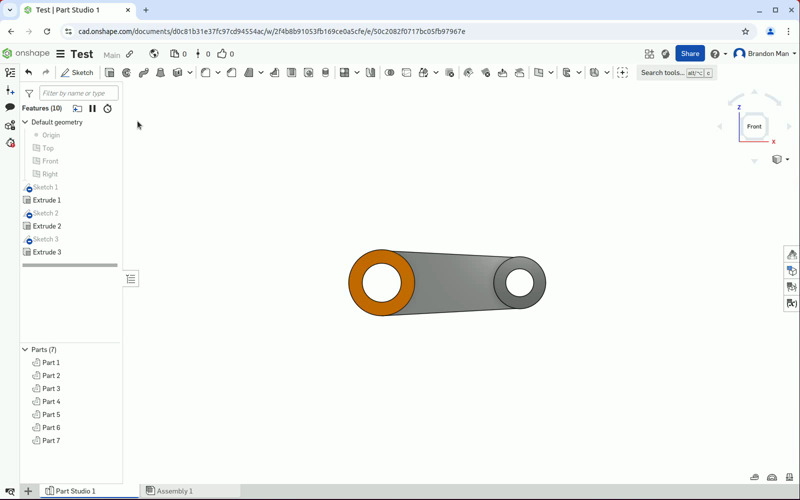
key(shift+h)
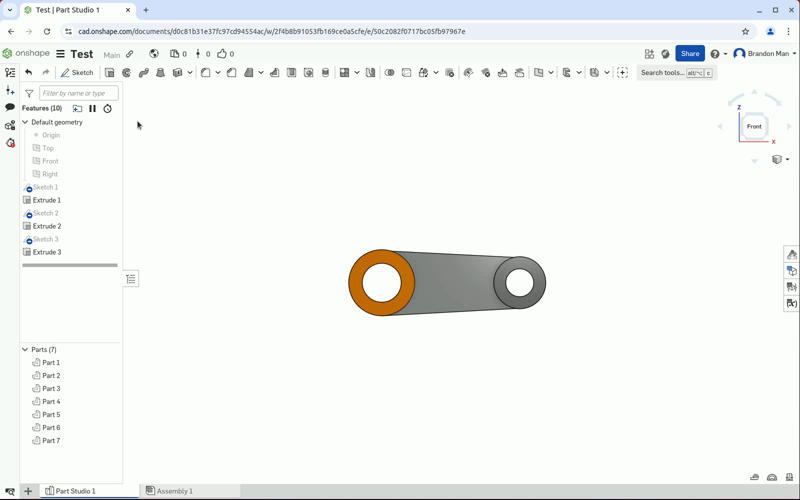
key(shift+h)
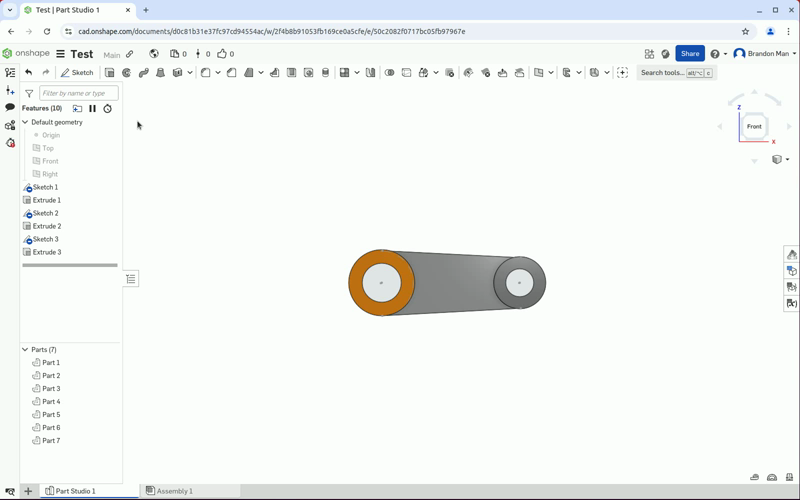
key(shift+7)
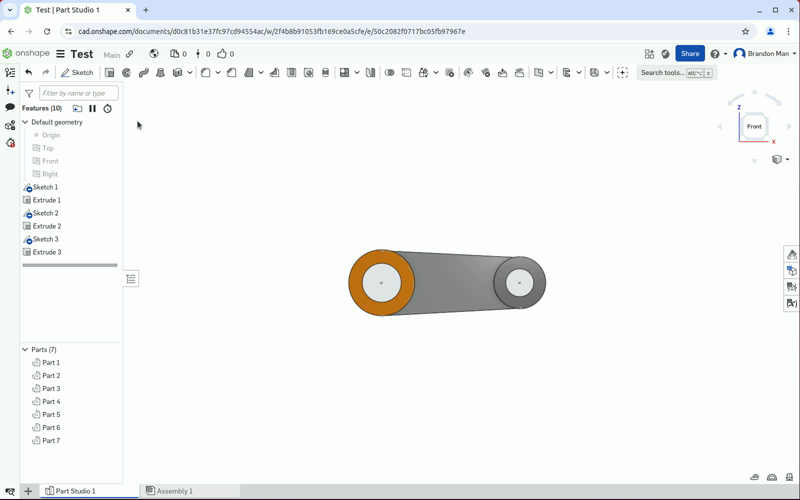
key(left, 2)
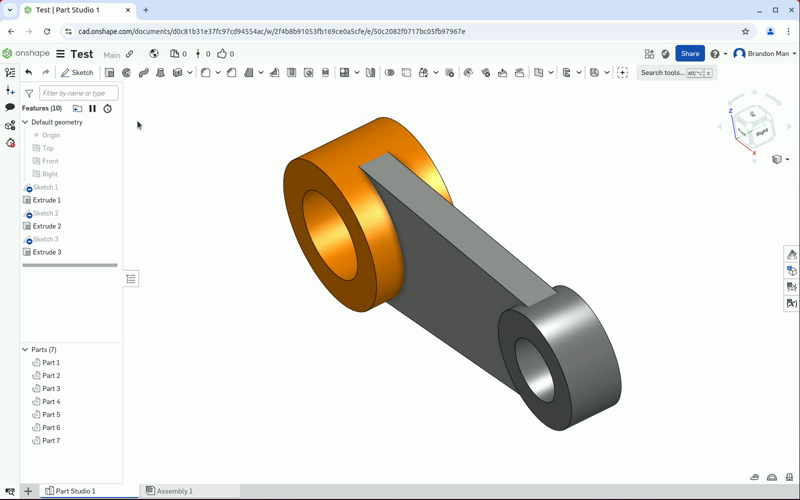
key(down, 2)
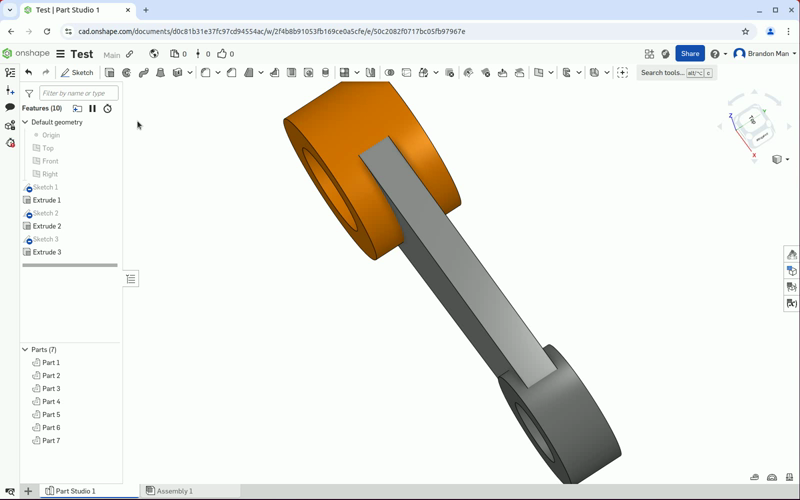
key(up, 2)
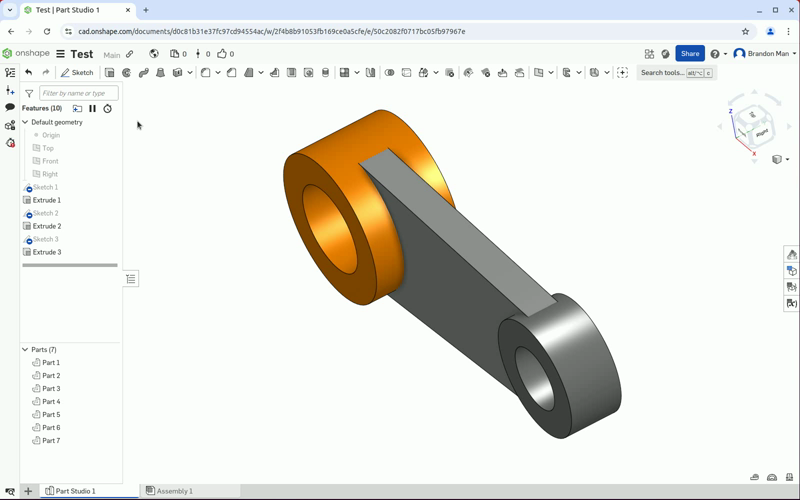
key(right, 2)
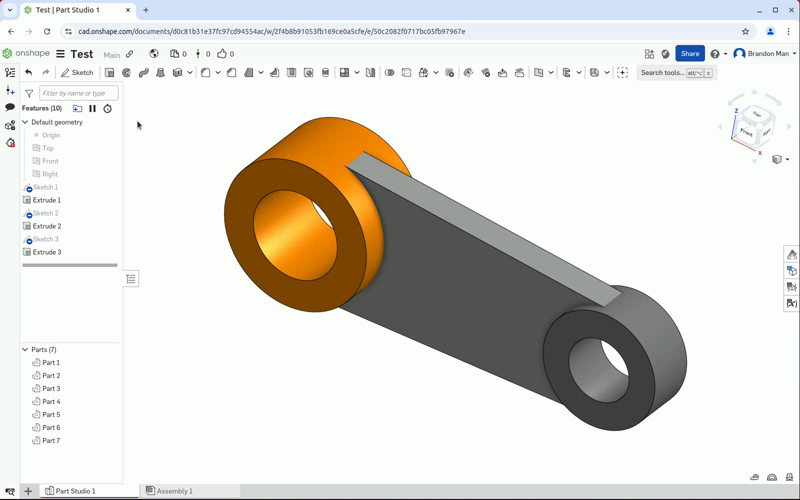
mouse_move(73, 189)
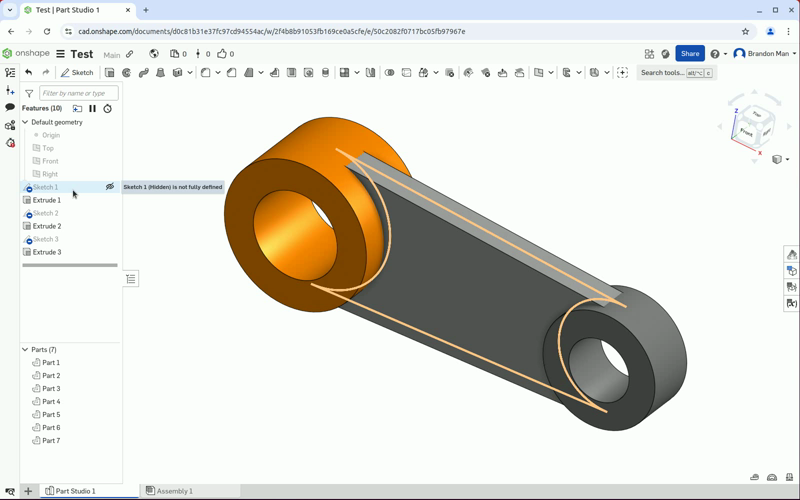
click(73, 189)